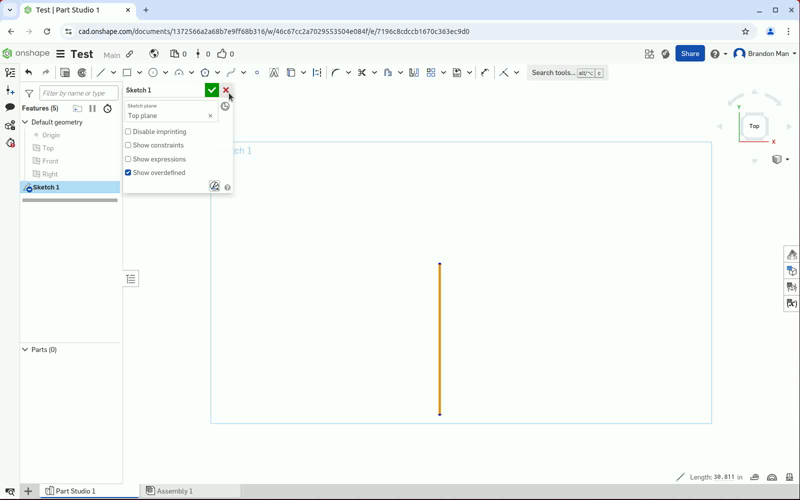
key(shift+h)
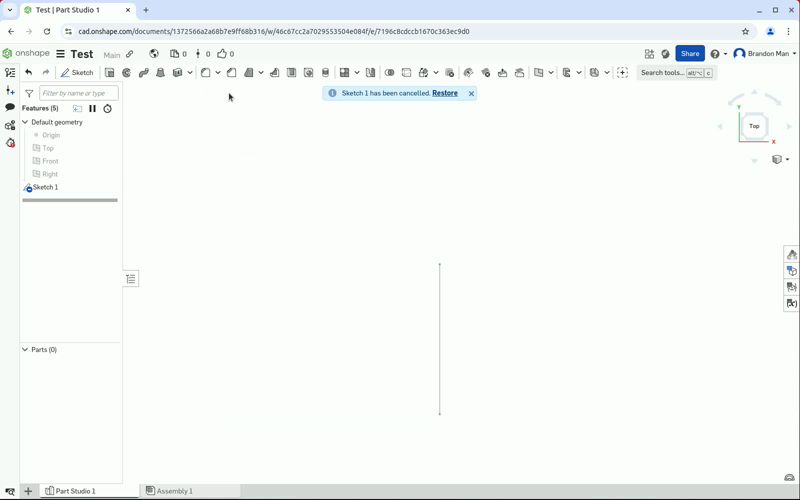
key(shift+s)
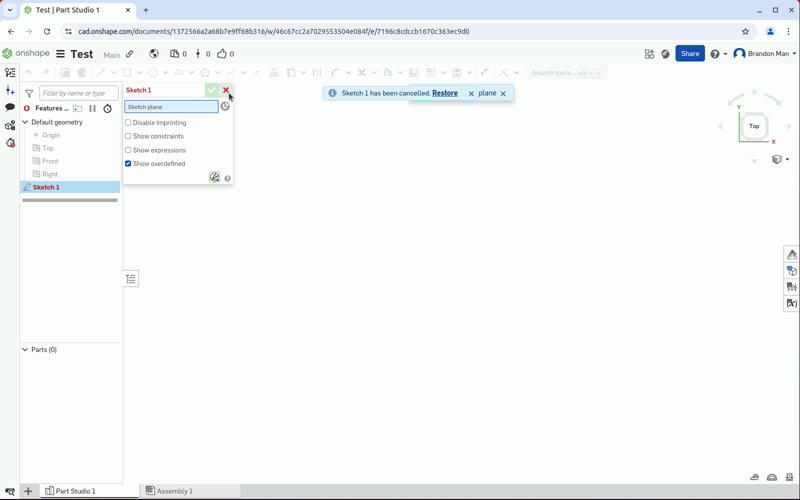
mouse_move(73, 150)
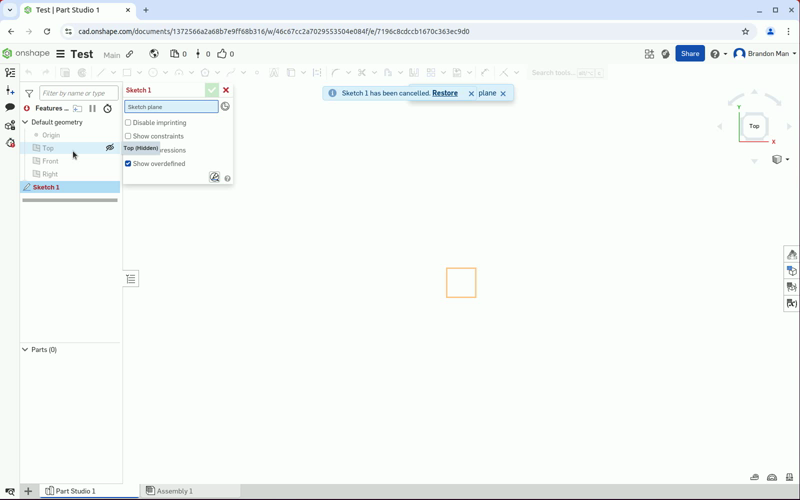
click(73, 150)
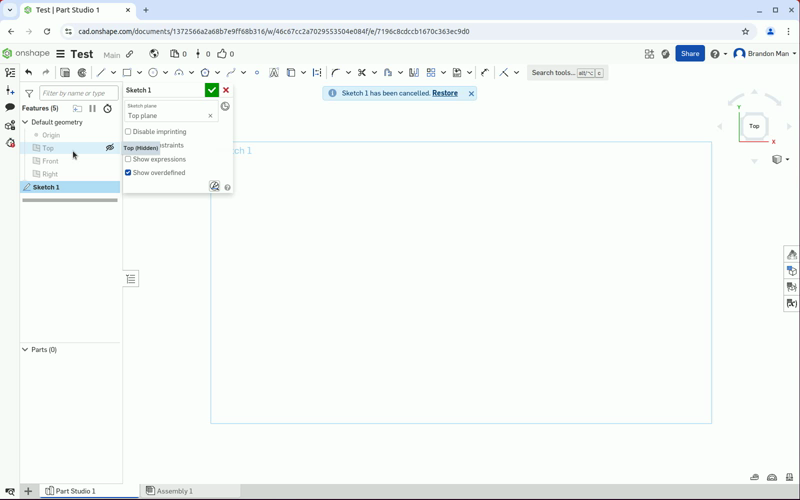
mouse_move(73, 352)
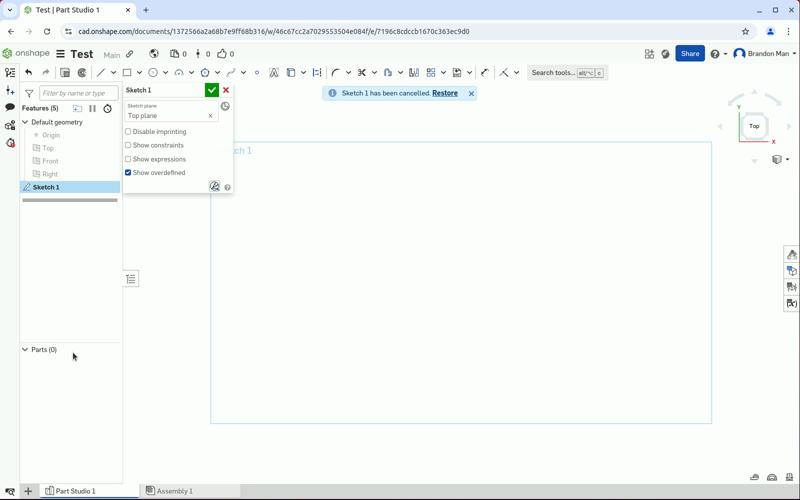
key(y)
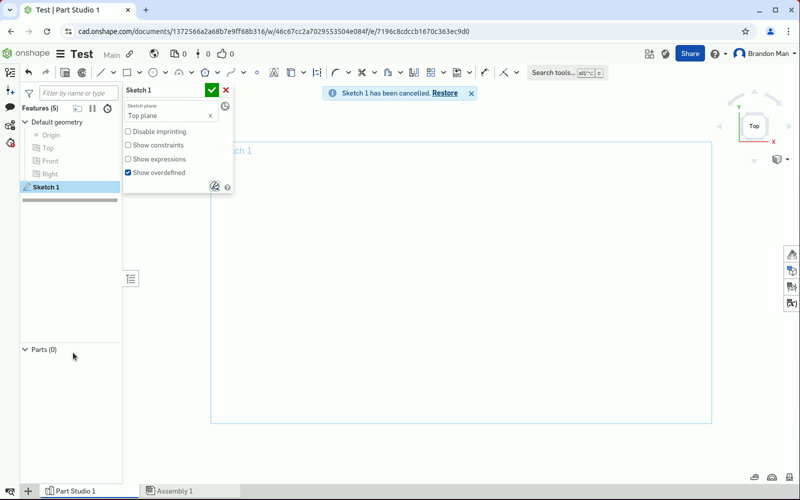
key(l)
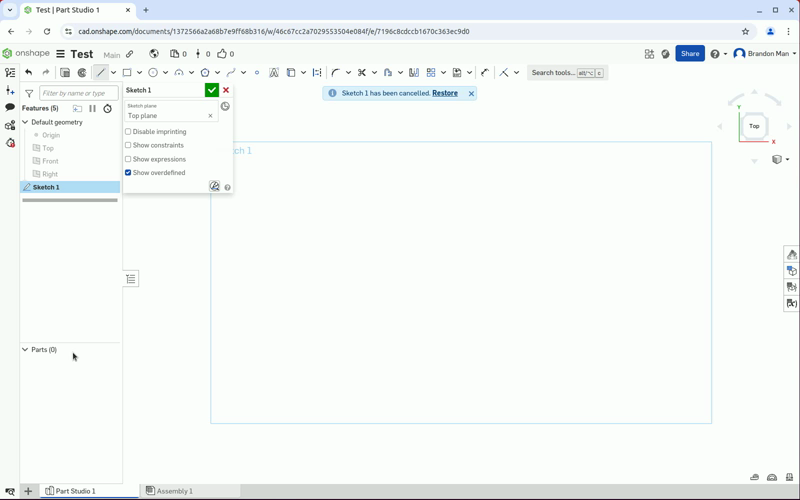
key_down(shift)
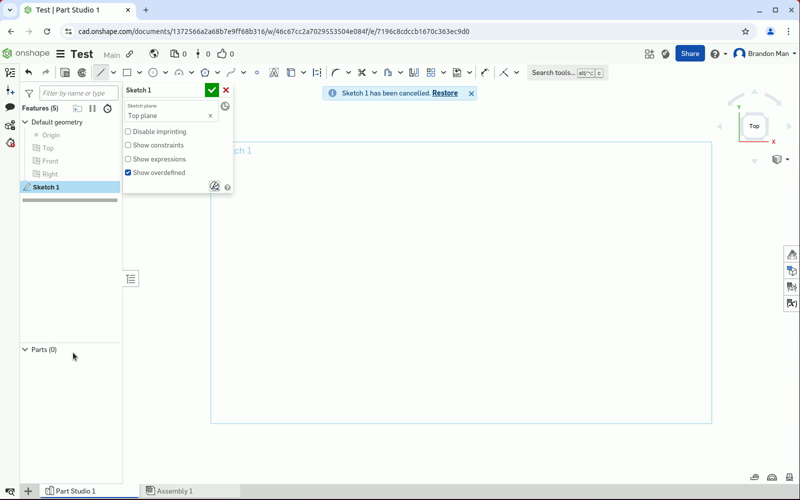
mouse_move(349, 340)
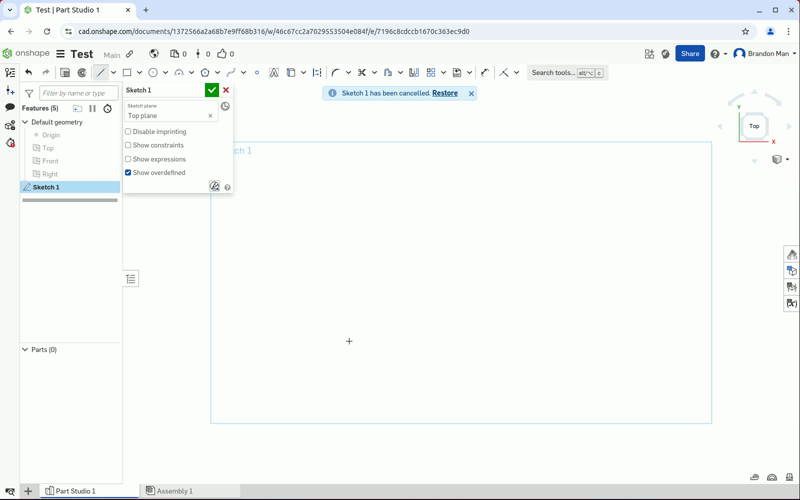
click(349, 340)
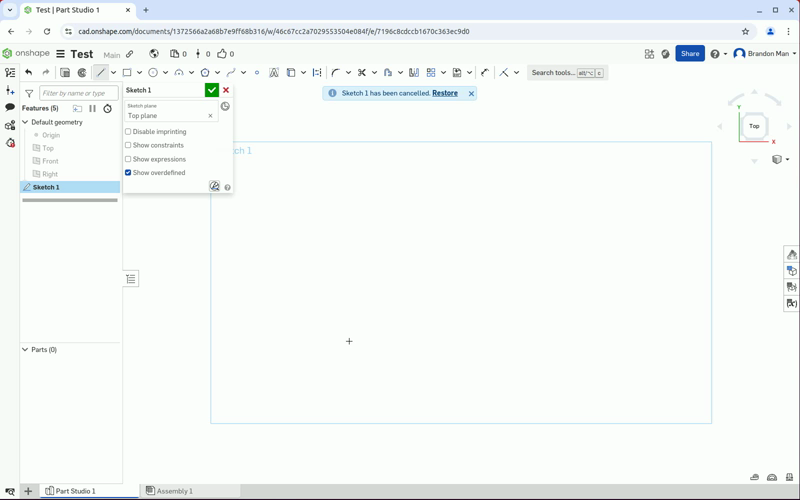
key_up(shift)
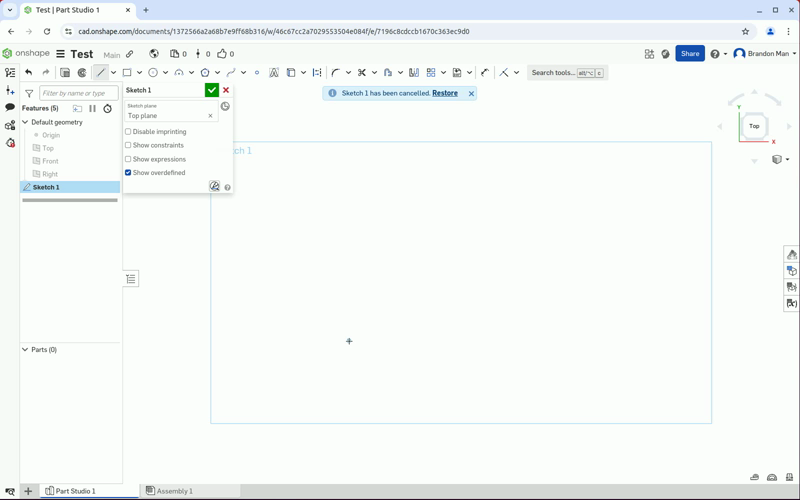
key_down(shift)
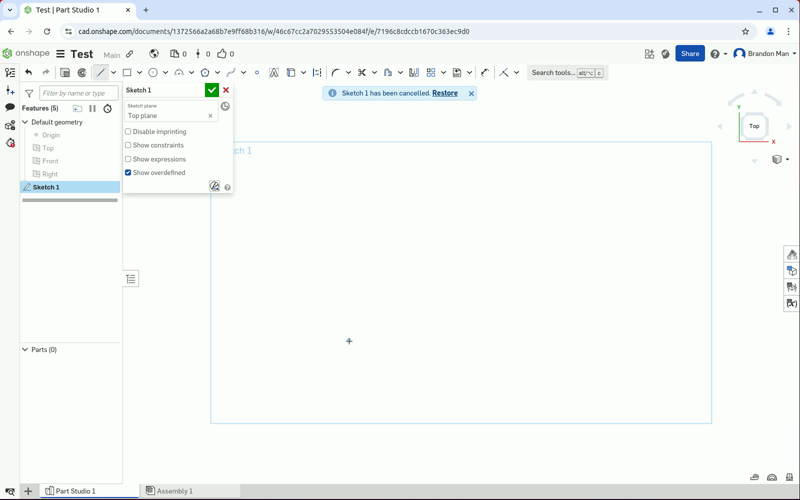
mouse_move(460, 320)
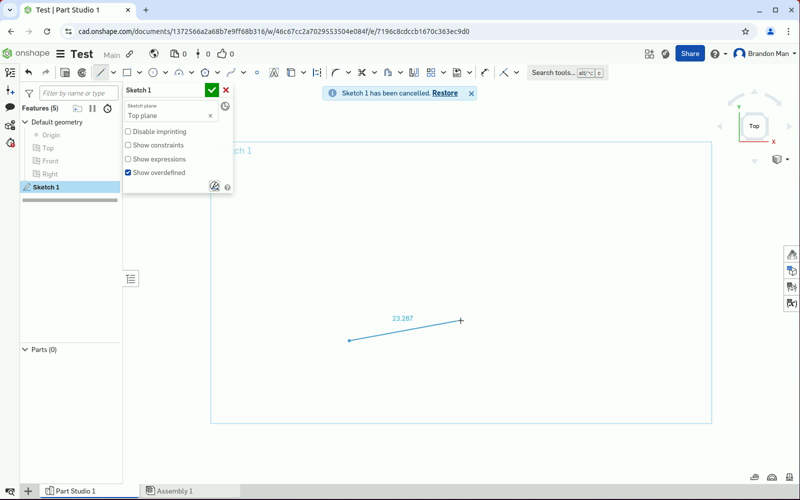
click(460, 320)
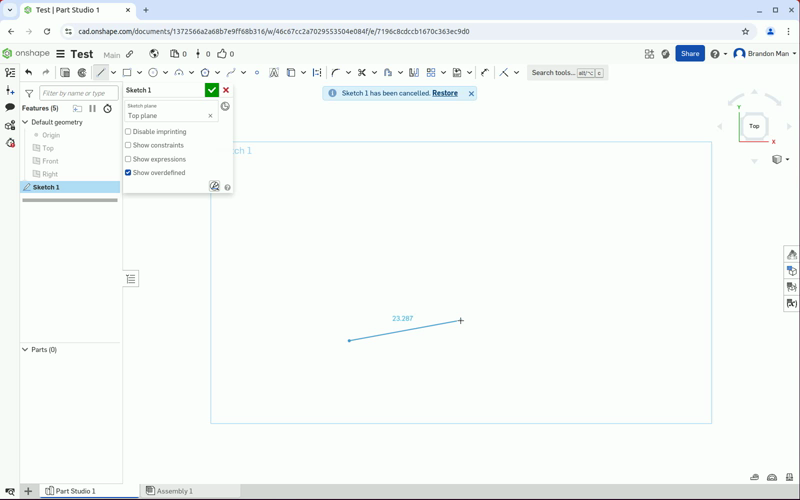
key_up(shift)
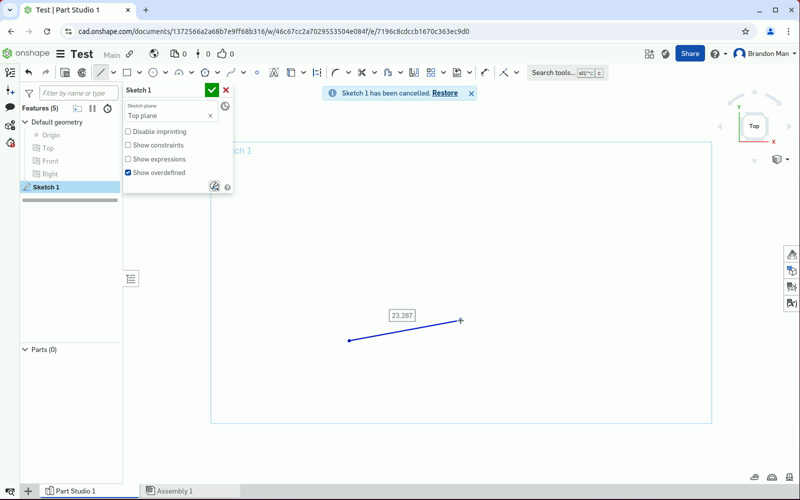
key_down(shift)
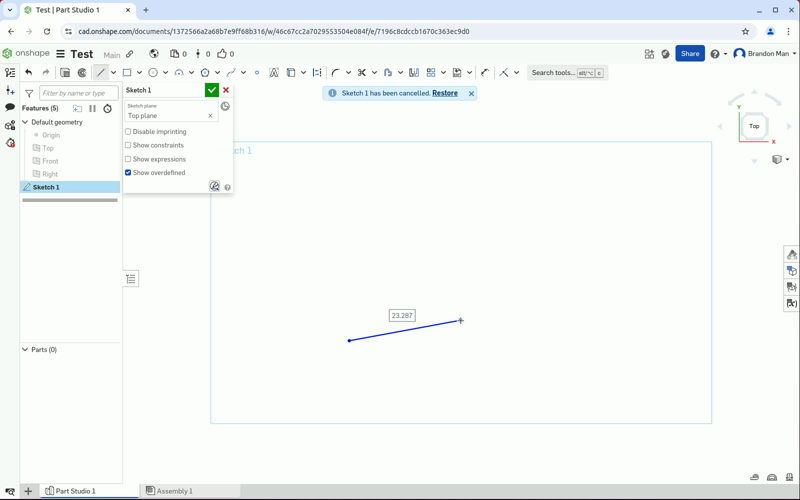
mouse_move(349, 320)
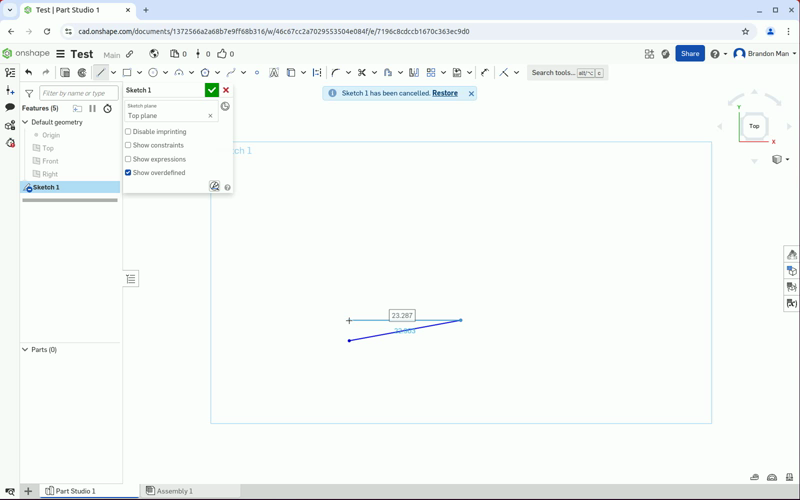
click(349, 320)
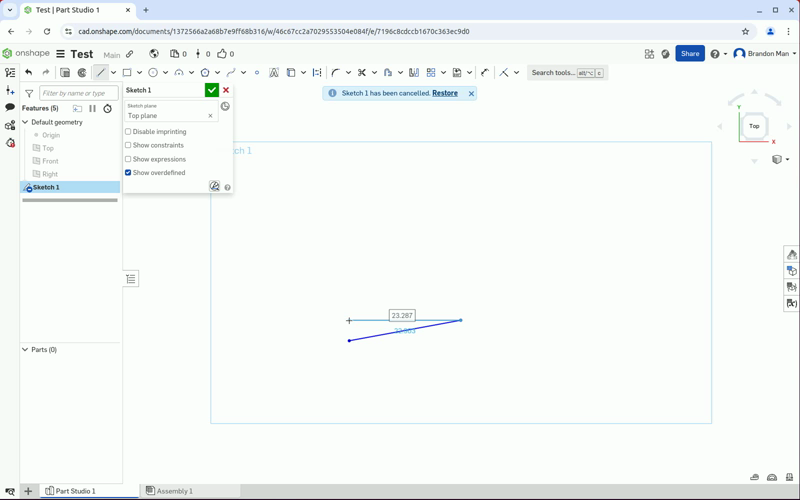
key_up(shift)
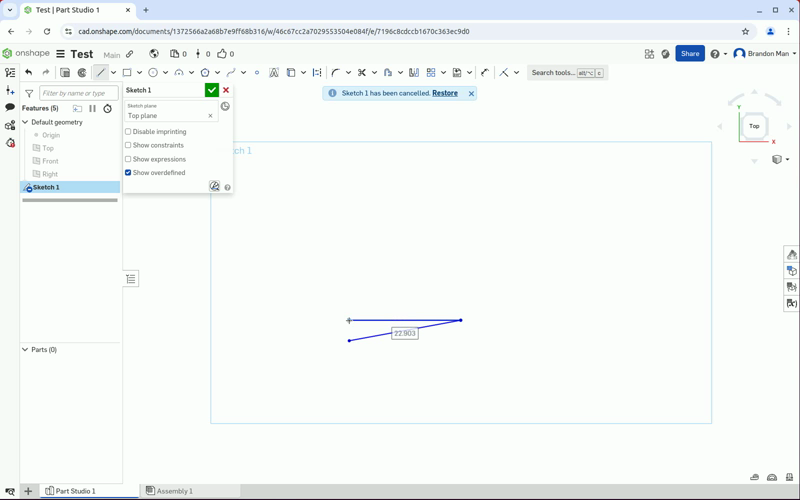
mouse_move(379, 320)
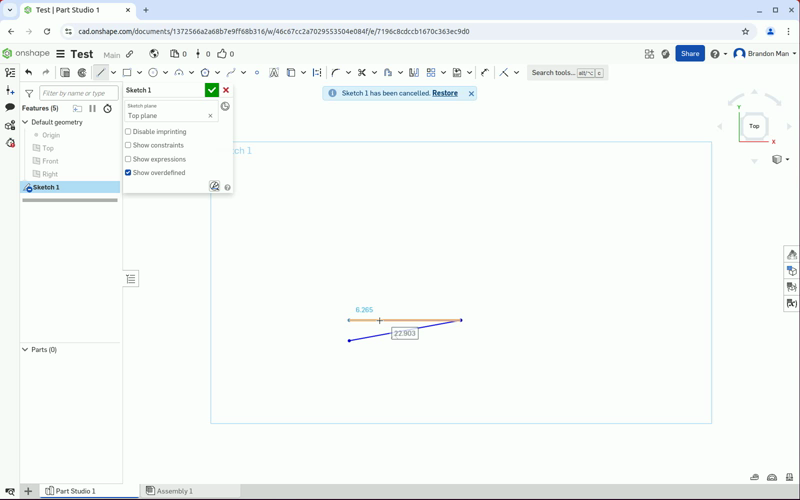
key_down(shift)
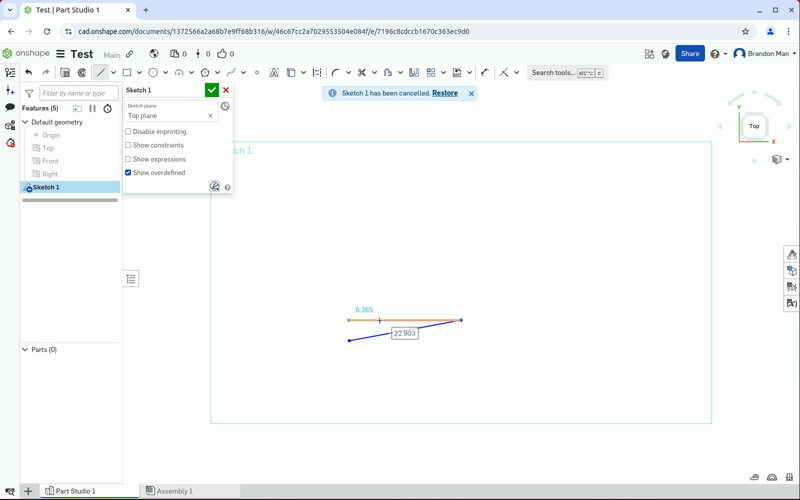
mouse_move(349, 340)
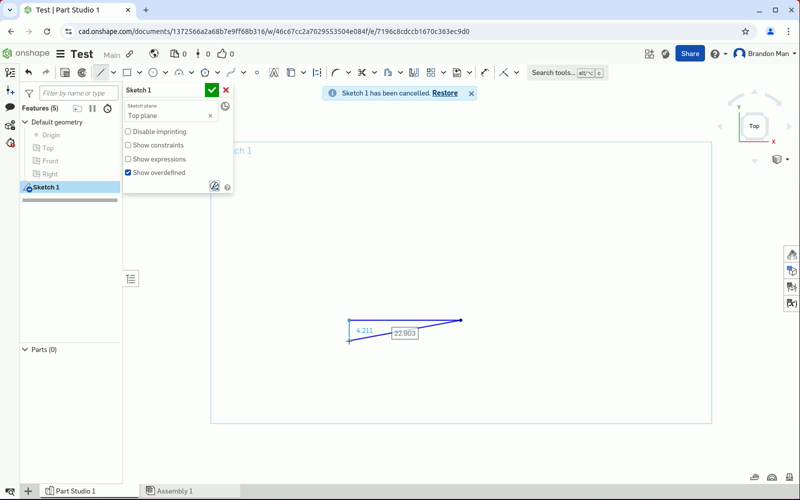
key_up(shift)
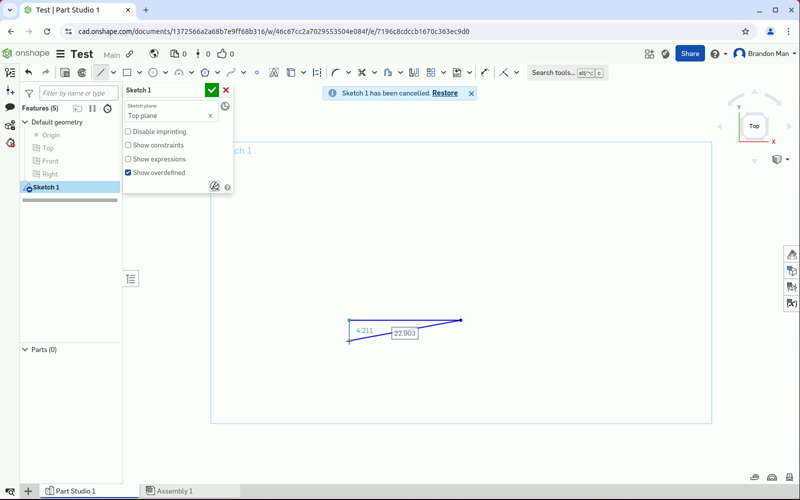
click(349, 340)
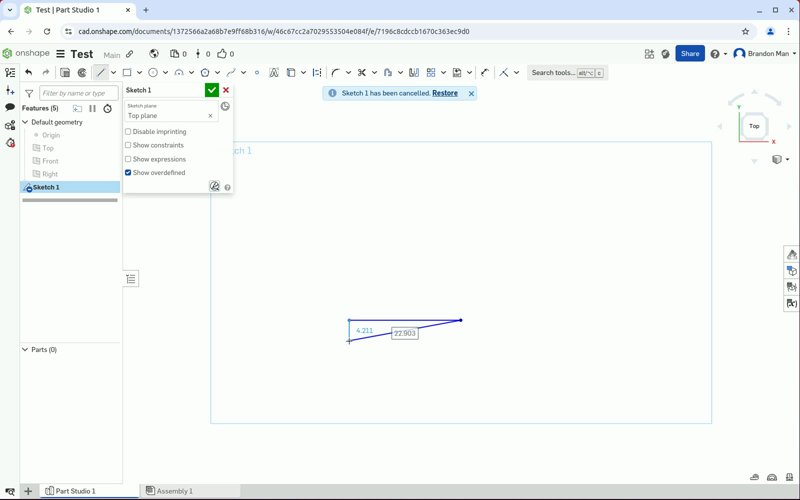
key(esc)
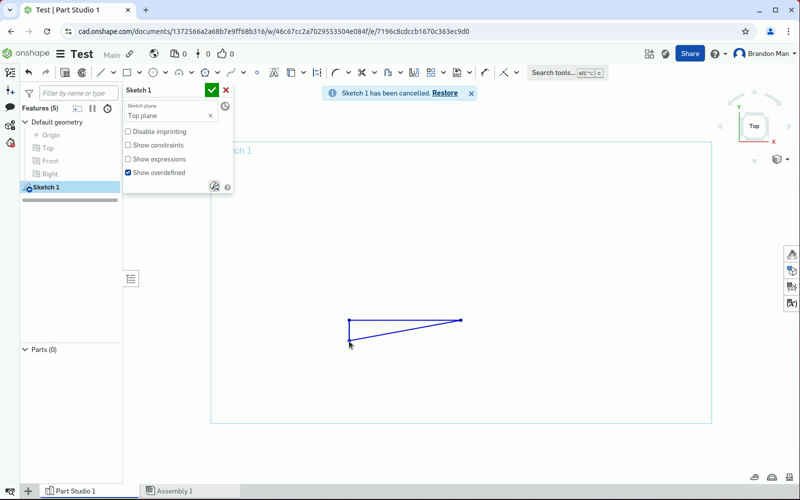
mouse_move(380, 323)
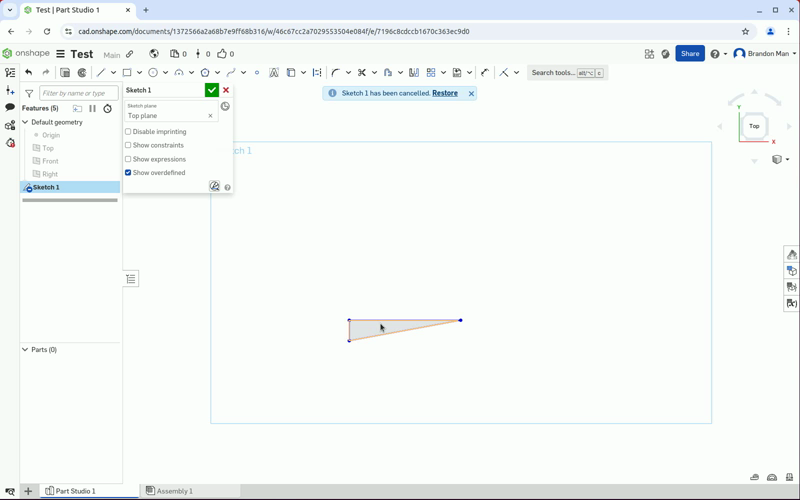
scroll(6)
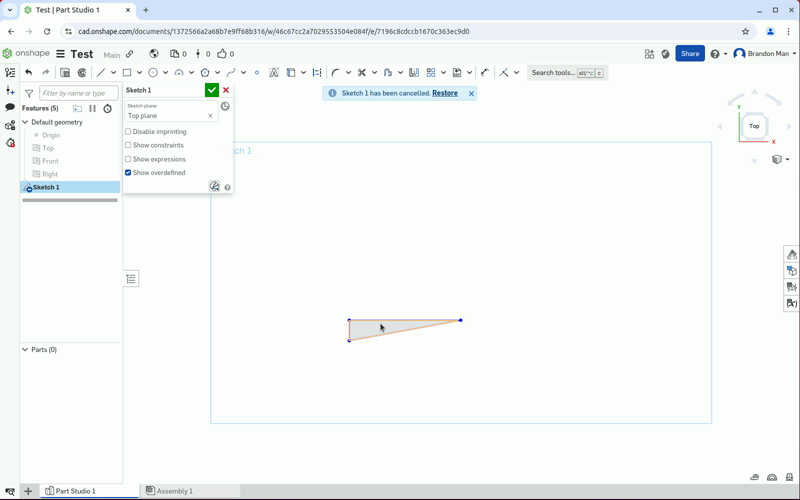
scroll(6)
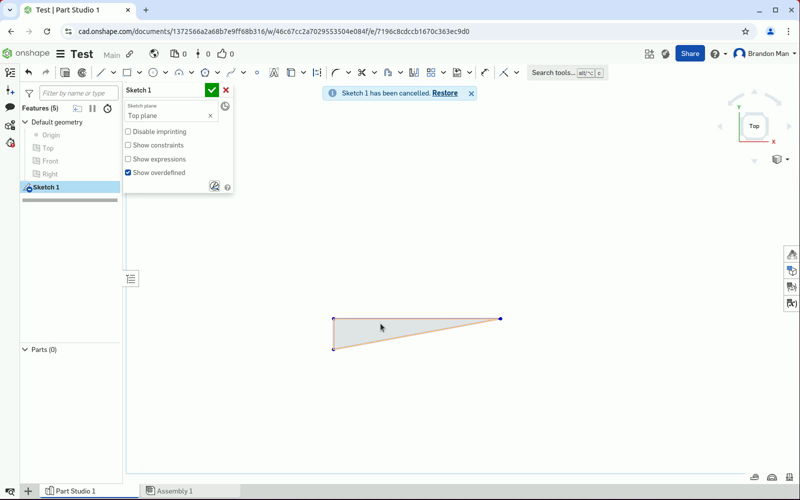
scroll(6)
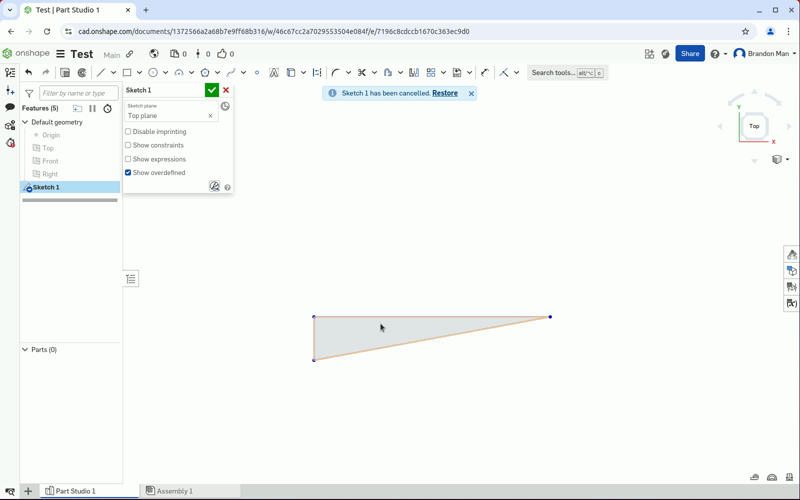
scroll(6)
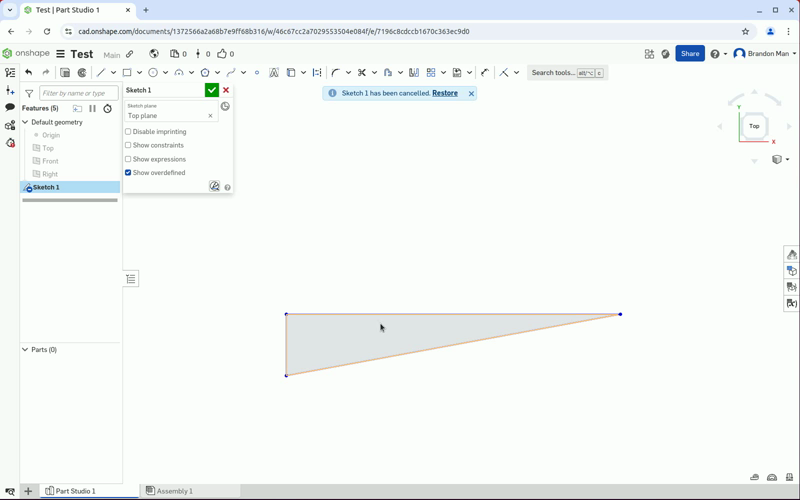
scroll(6)
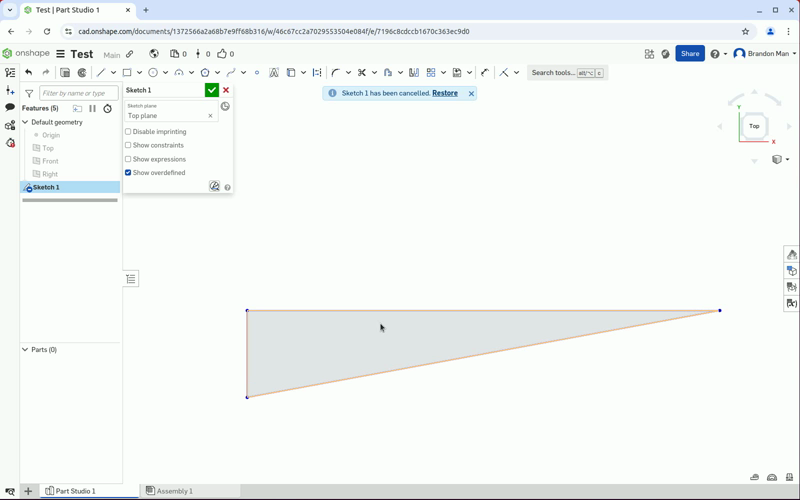
scroll(6)
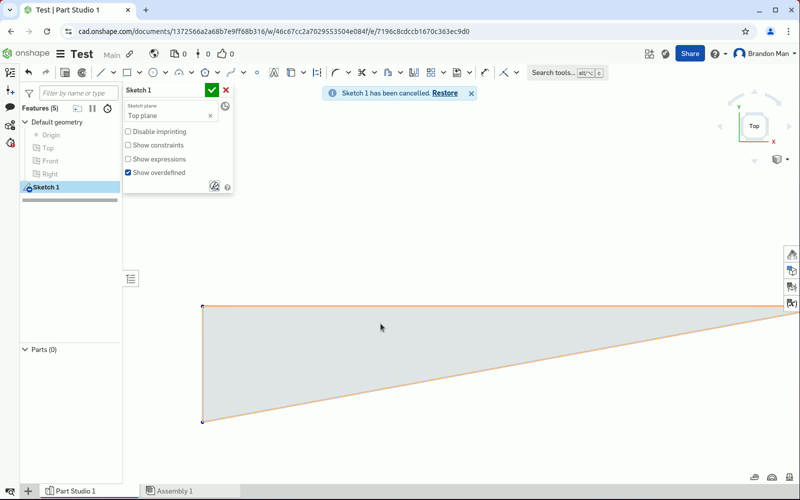
scroll(6)
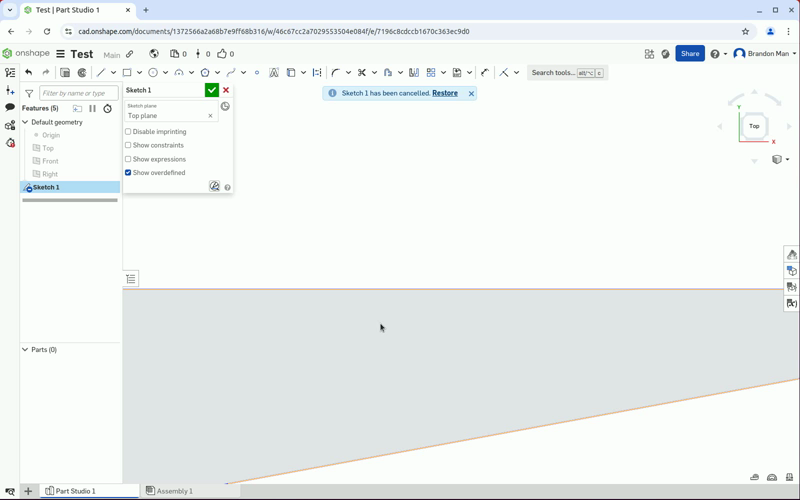
click(380, 323)
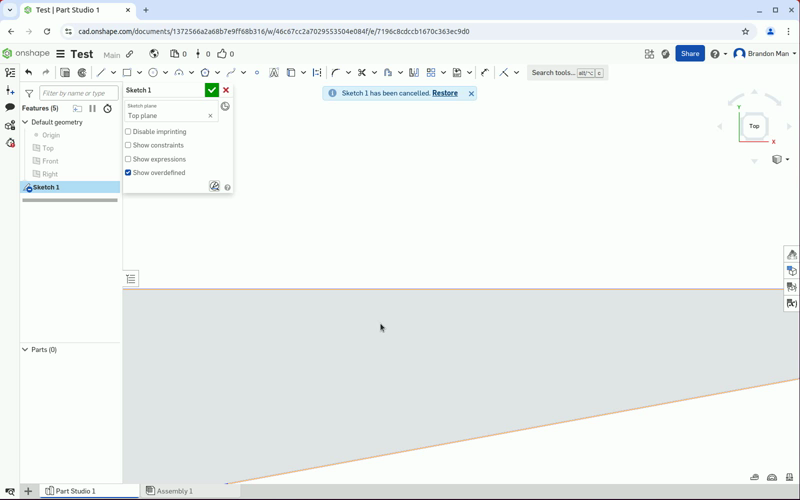
scroll(-6)
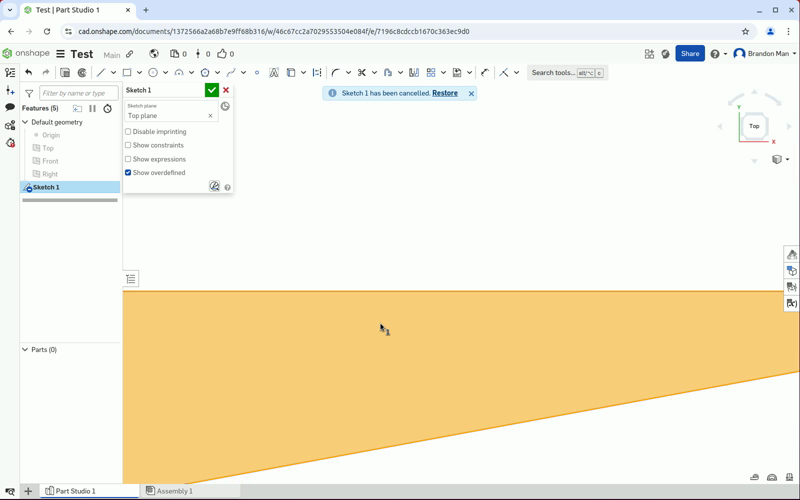
scroll(-6)
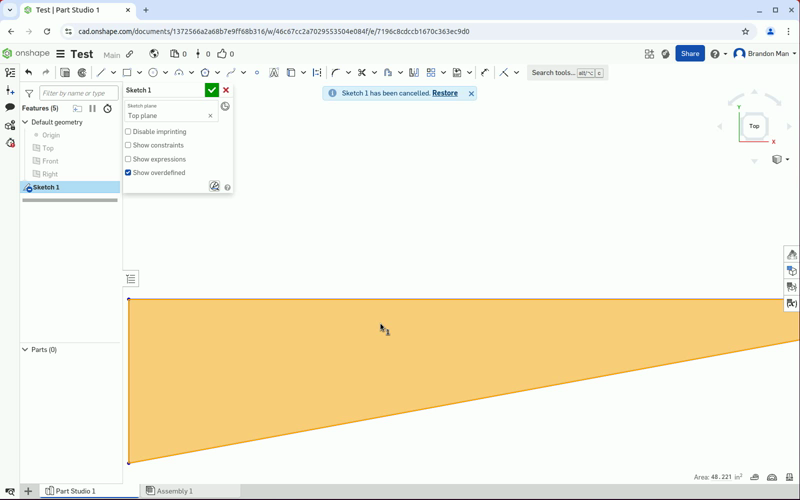
scroll(-6)
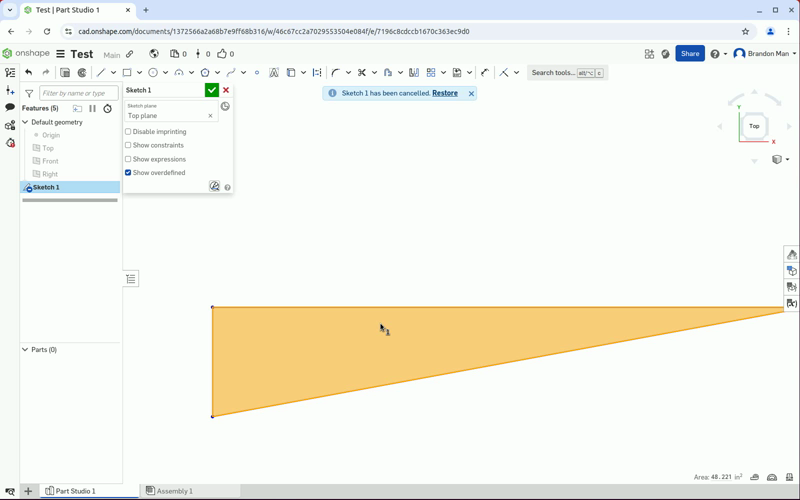
scroll(-6)
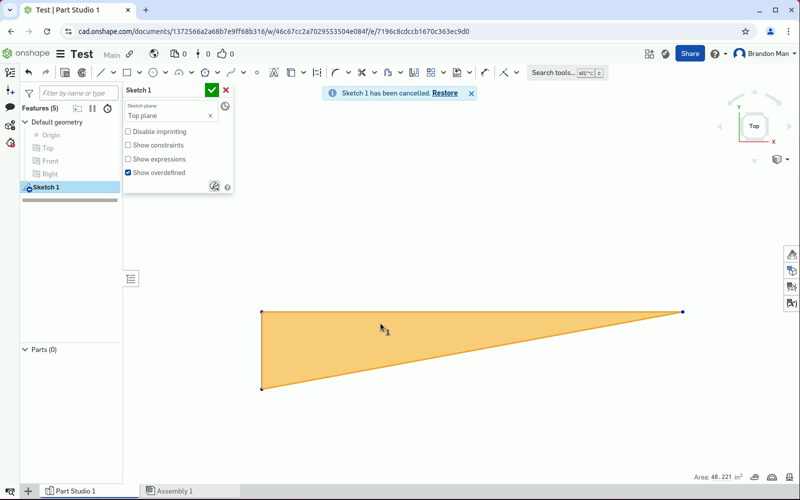
scroll(-6)
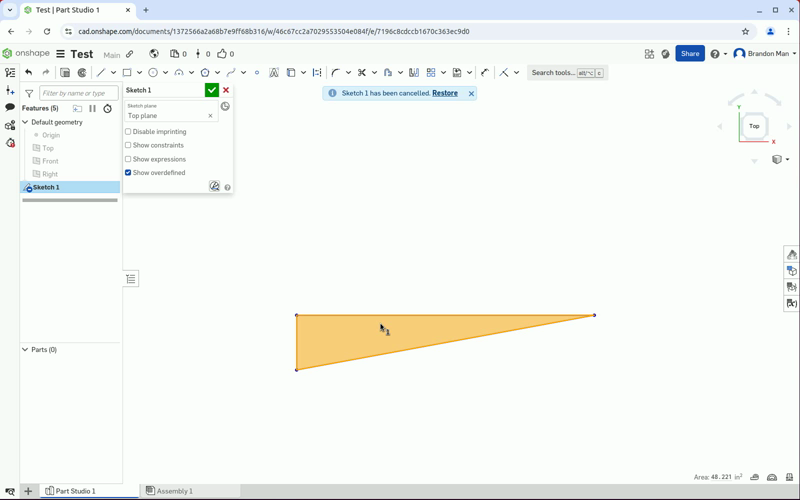
scroll(-6)
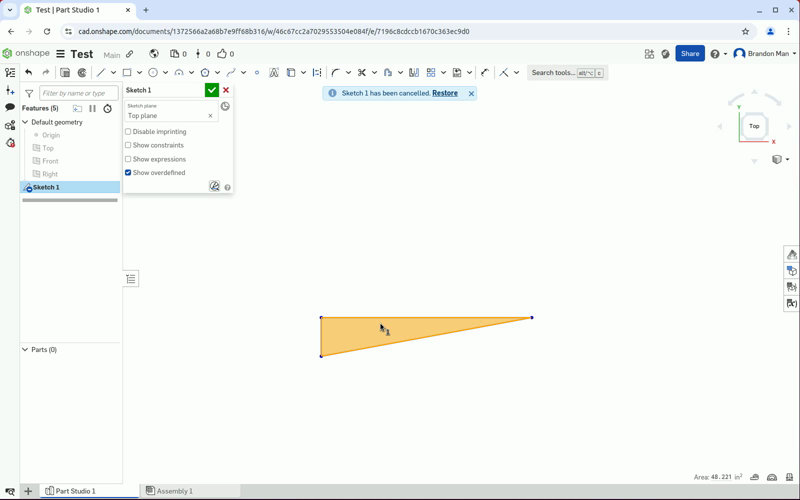
scroll(-6)
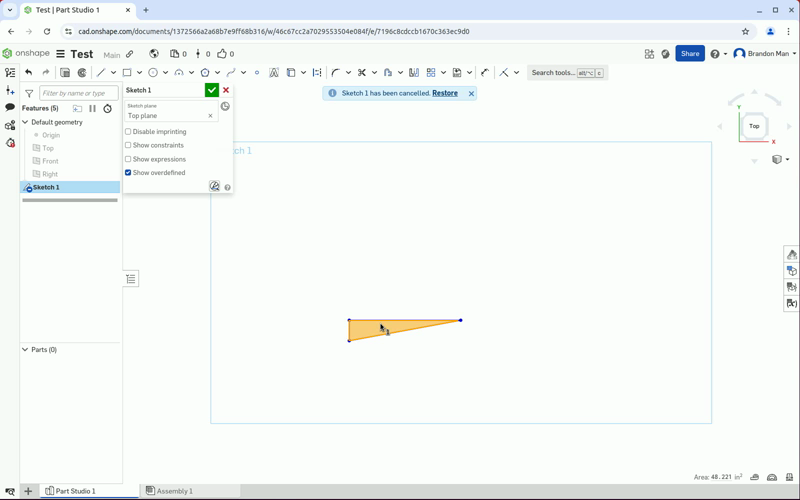
mouse_move(73, 352)
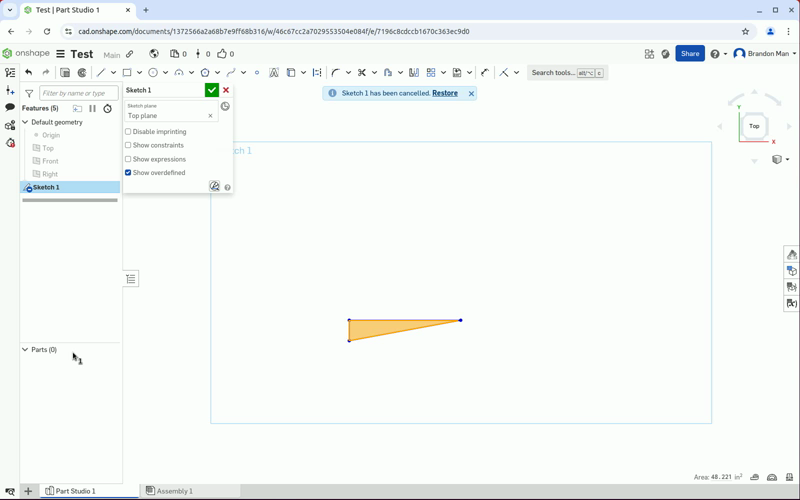
key(shift+y)
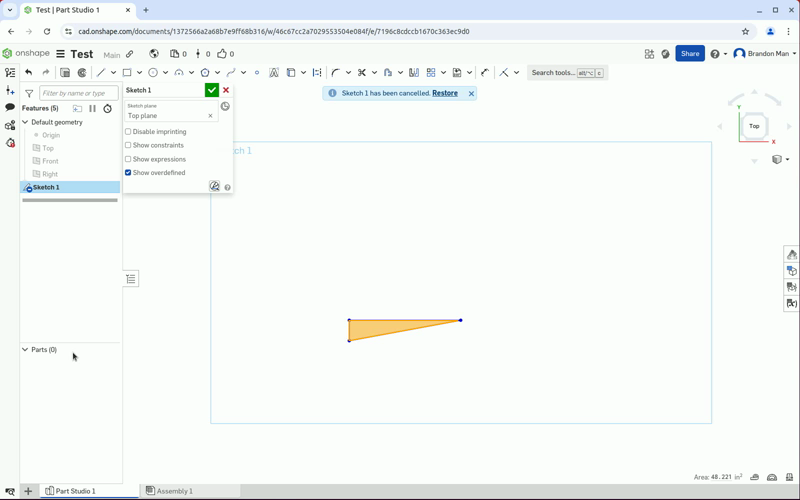
key(shift+e)
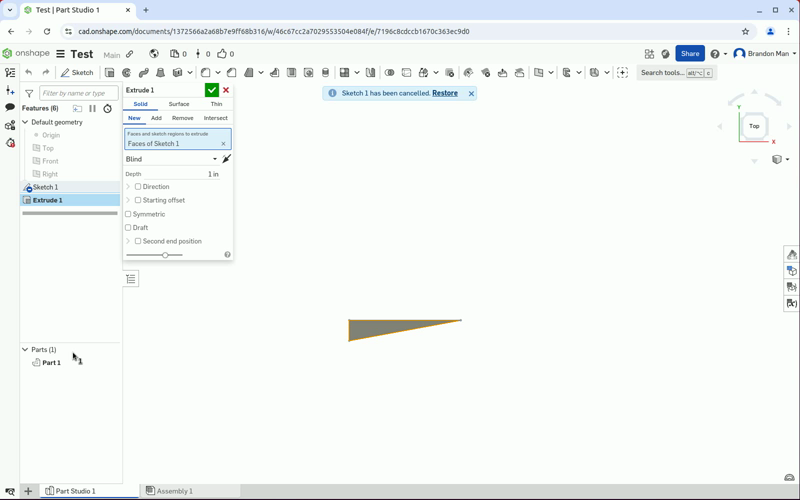
mouse_move(143, 106)
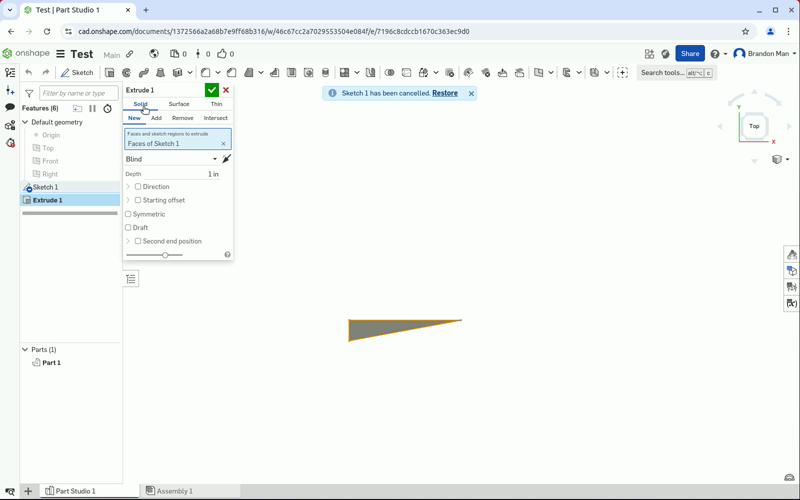
click(143, 106)
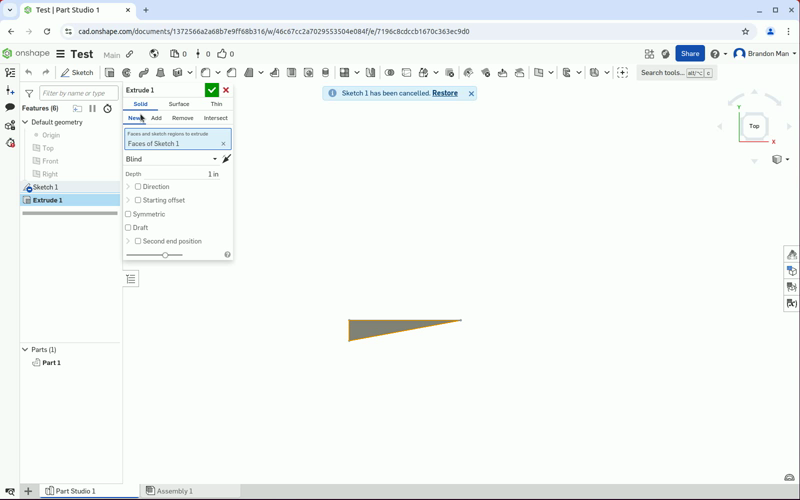
mouse_move(137, 120)
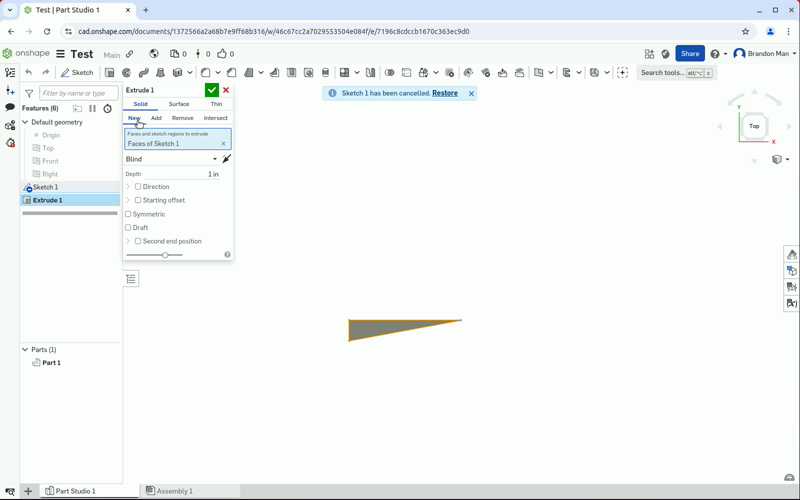
click(137, 120)
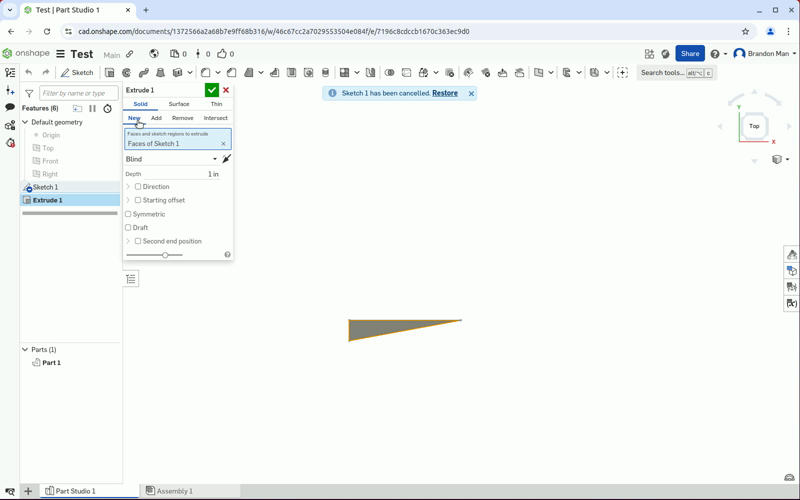
key(tab, 4)
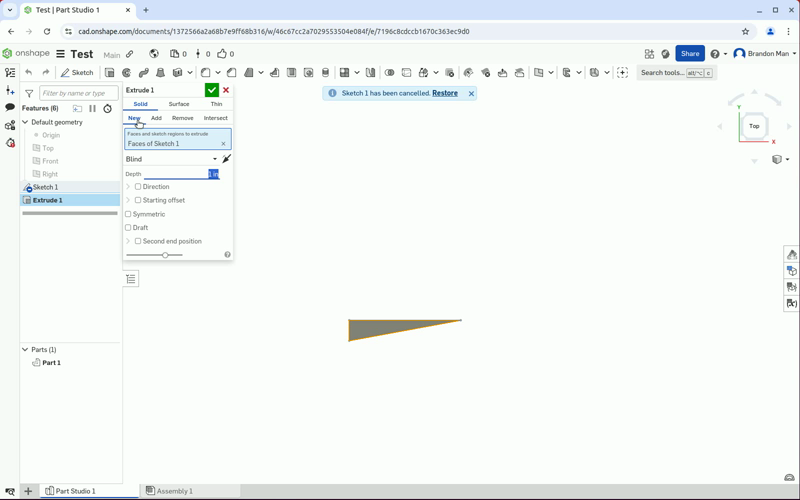
text(1.926)
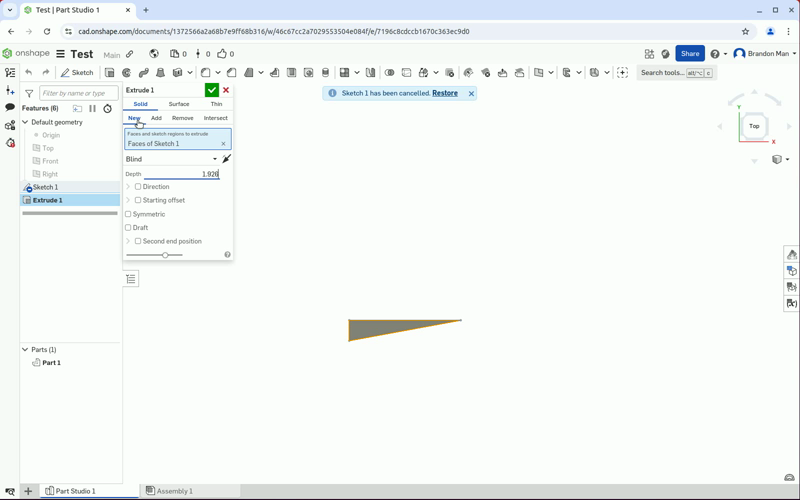
key(enter)
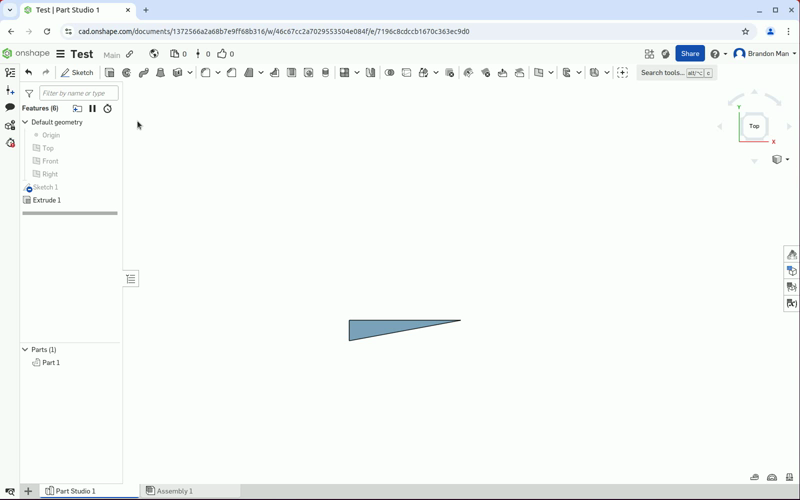
key(shift+h)
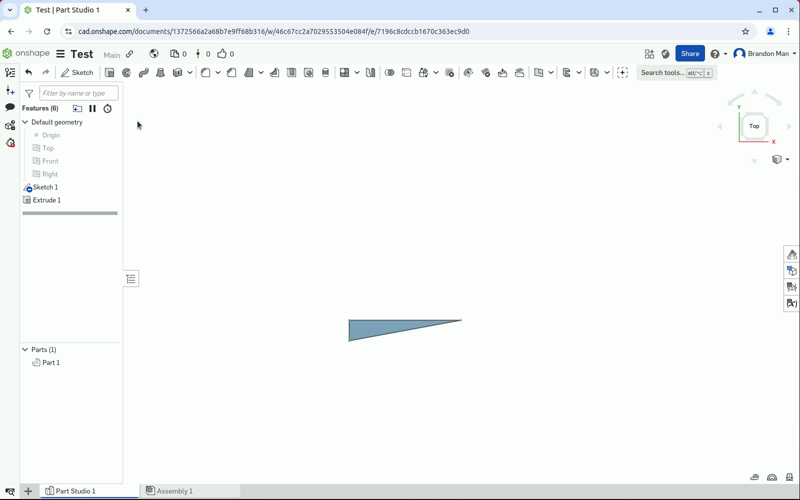
key(shift+h)
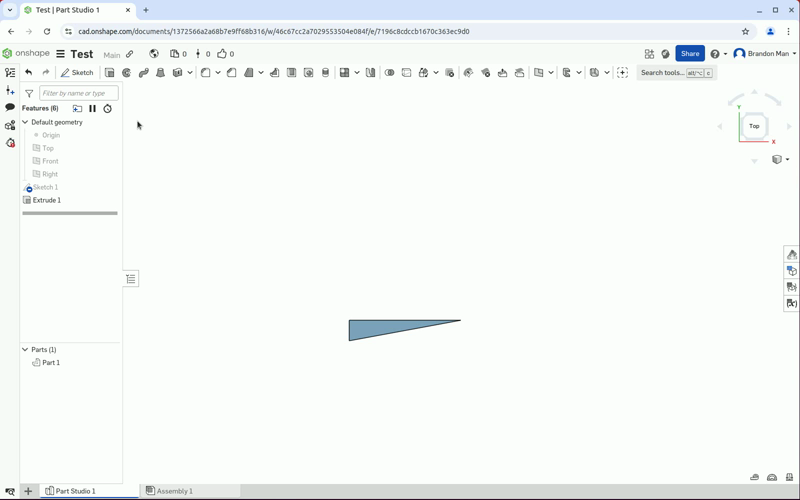
mouse_move(73, 189)
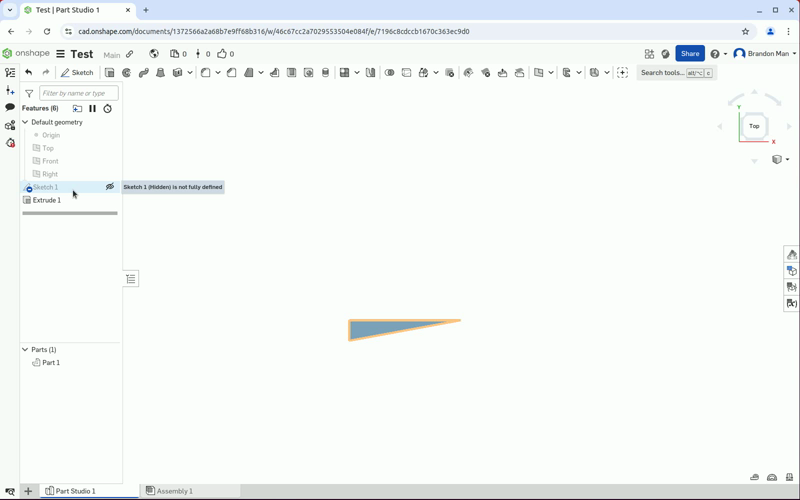
click(73, 189)
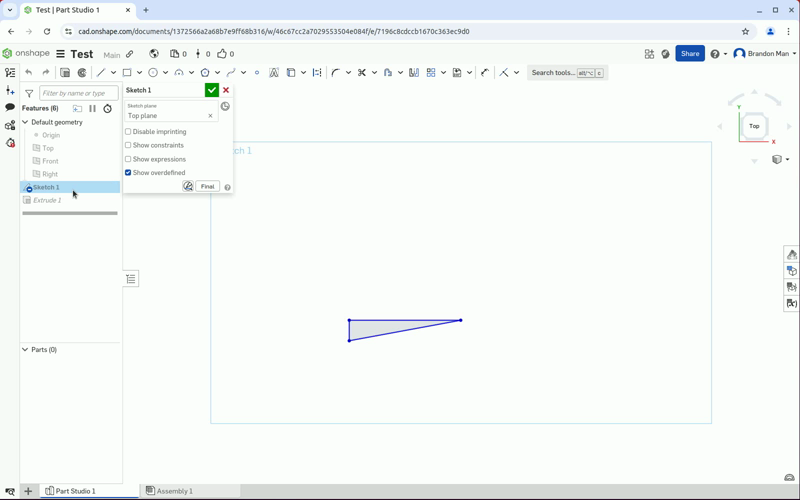
mouse_move(229, 92)
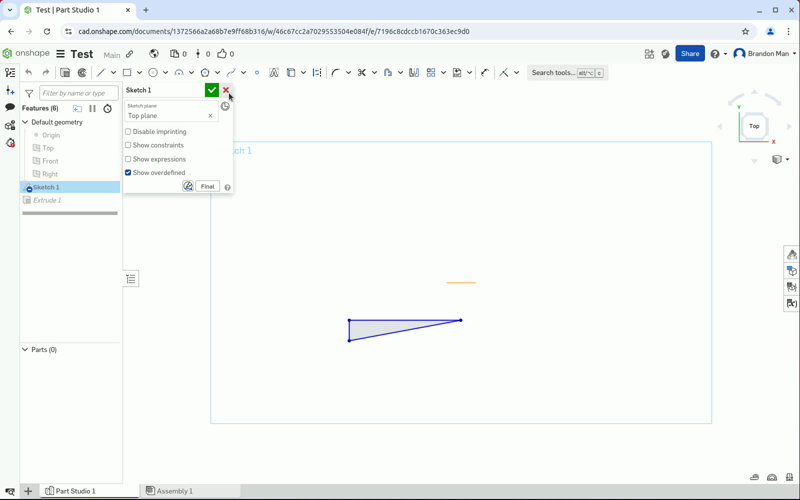
click(229, 92)
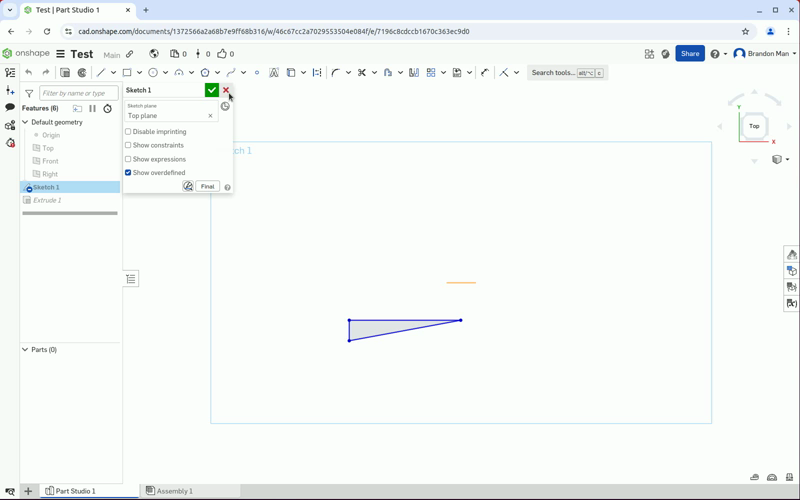
key(shift+s)
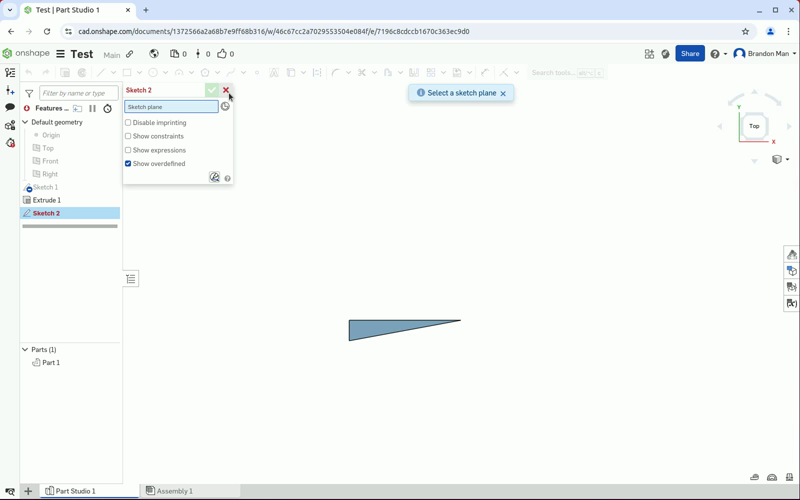
mouse_move(73, 150)
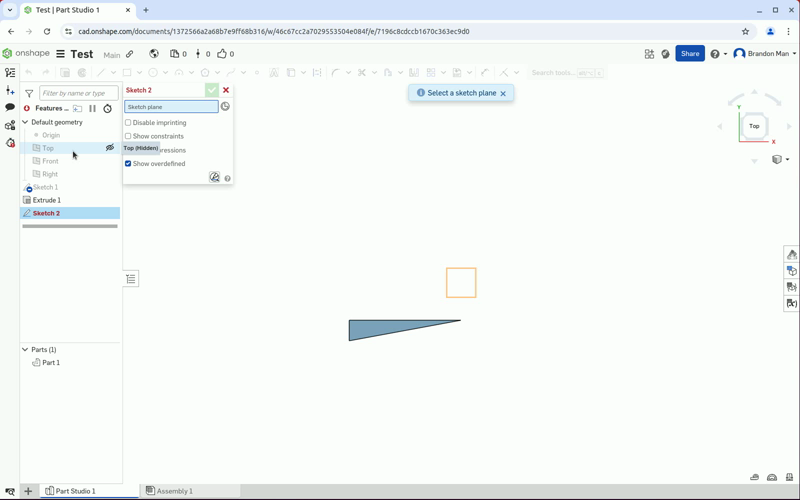
click(73, 150)
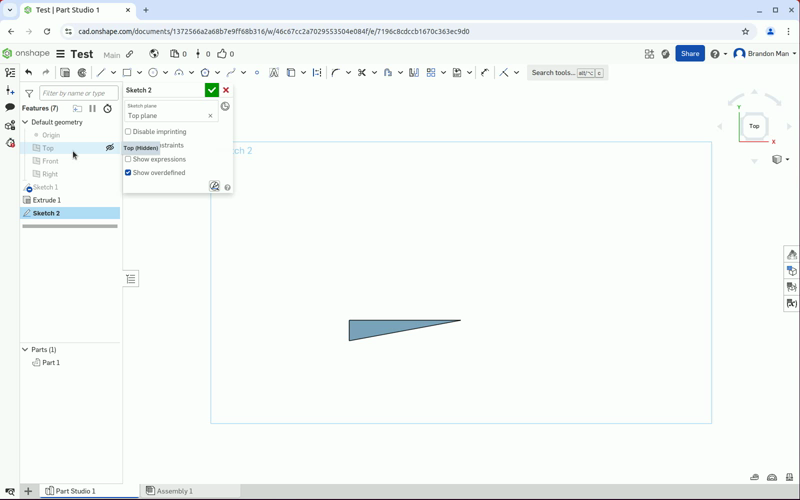
mouse_move(73, 352)
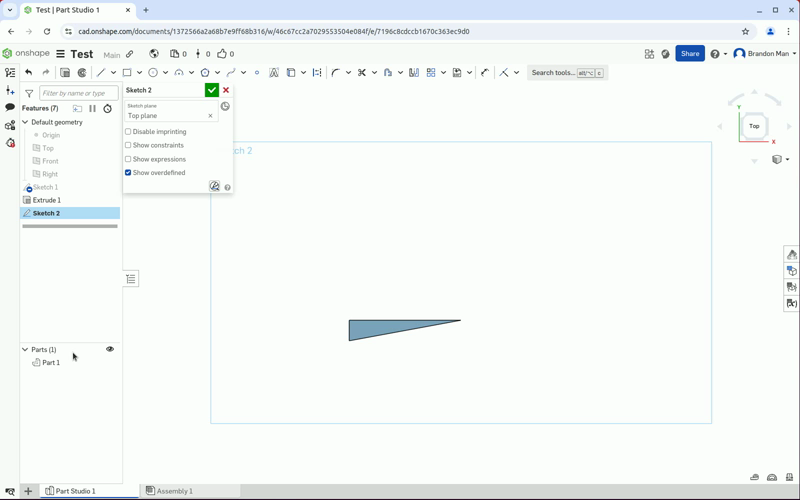
key(y)
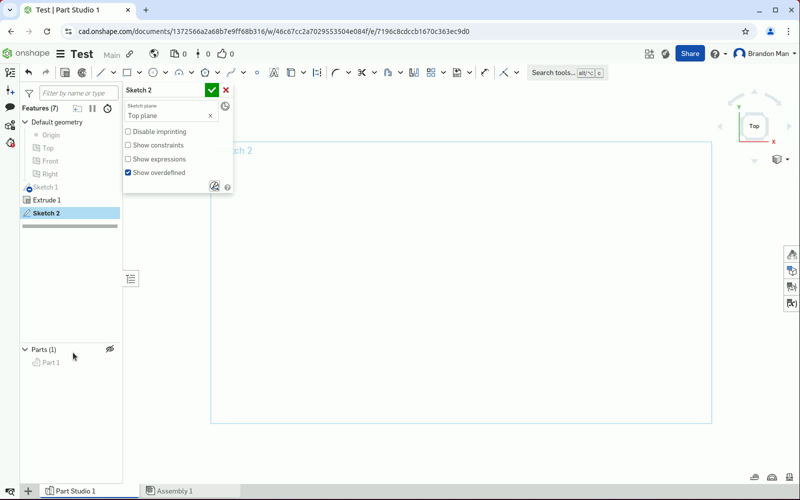
key(l)
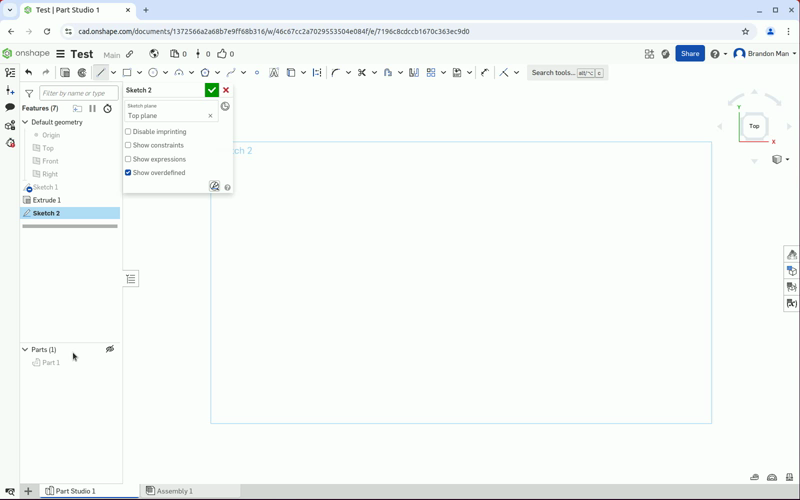
key_down(shift)
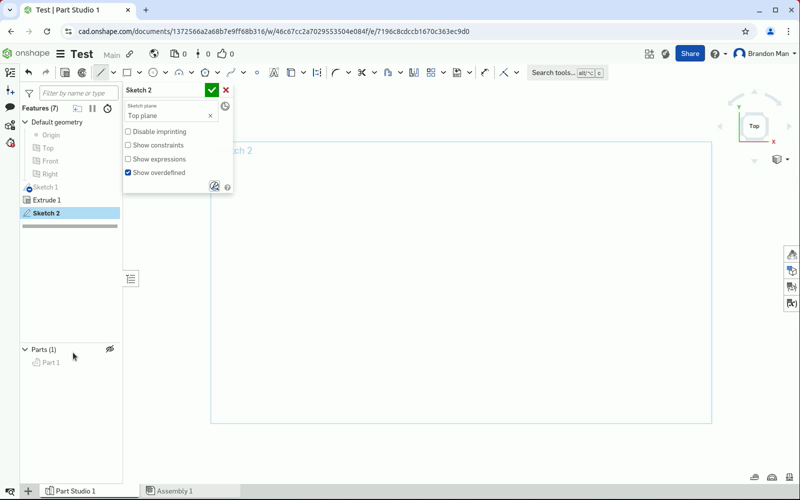
mouse_move(461, 320)
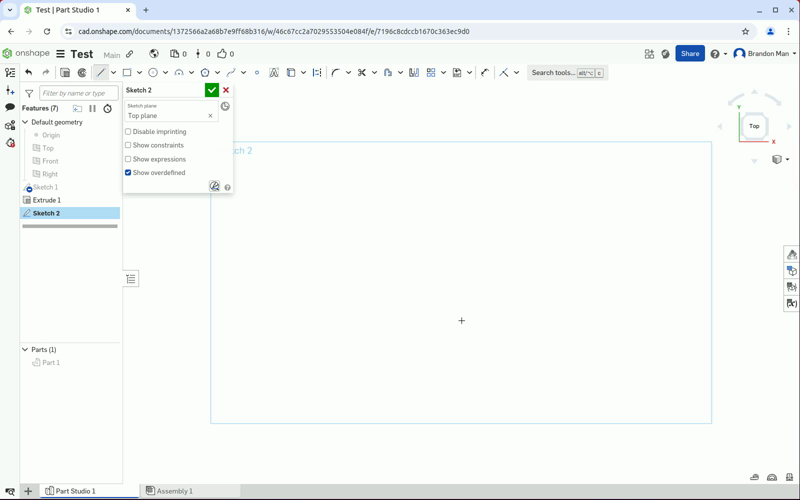
click(461, 320)
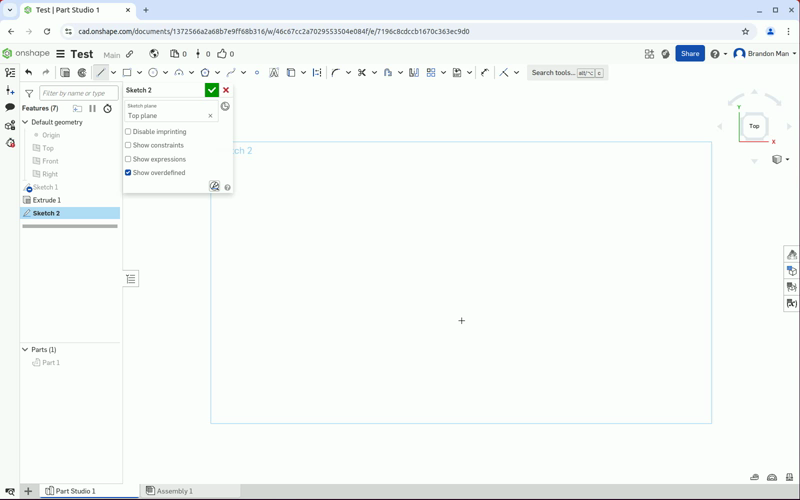
key_up(shift)
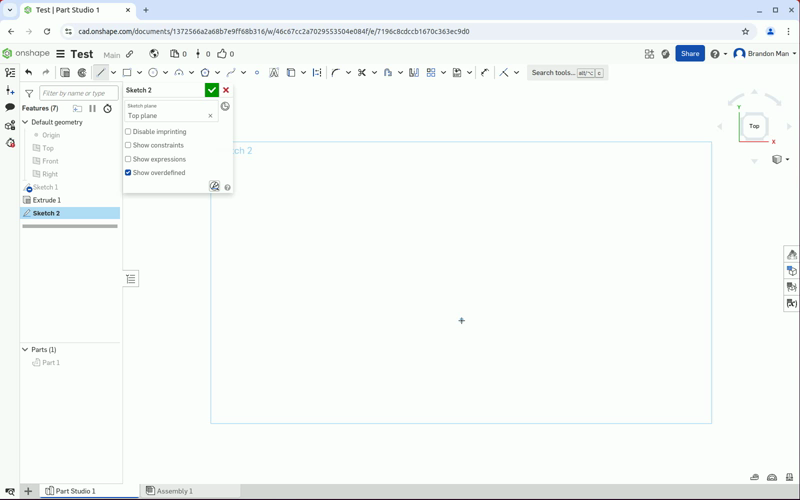
key_down(shift)
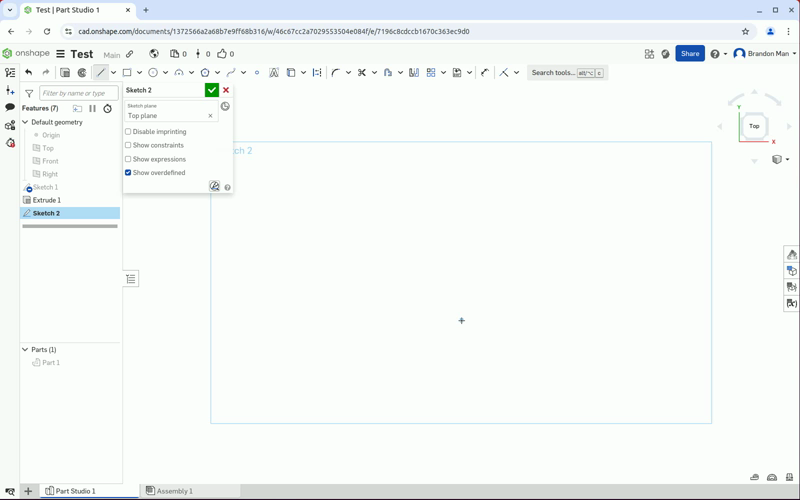
mouse_move(573, 340)
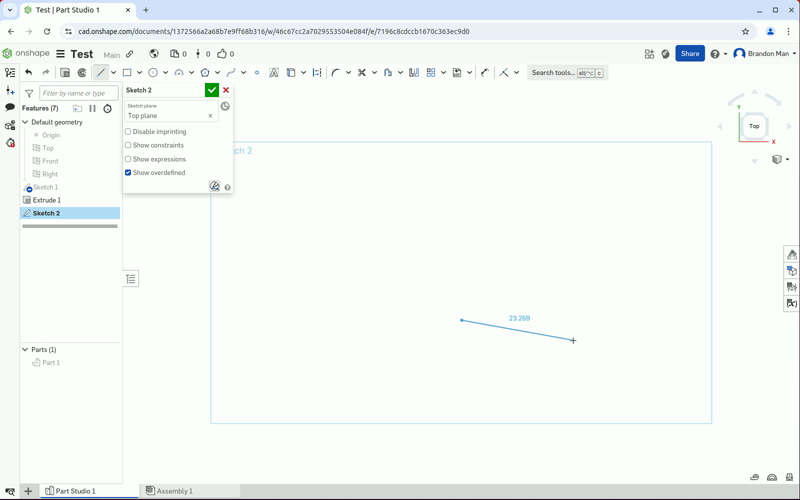
click(573, 340)
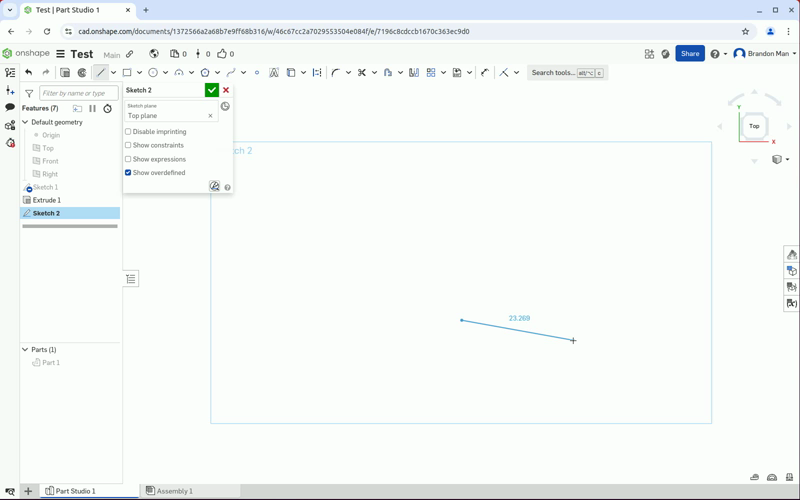
key_up(shift)
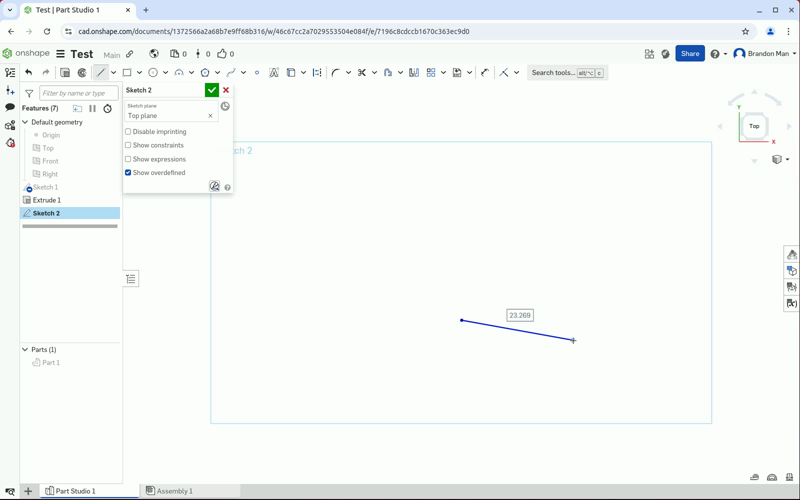
key_down(shift)
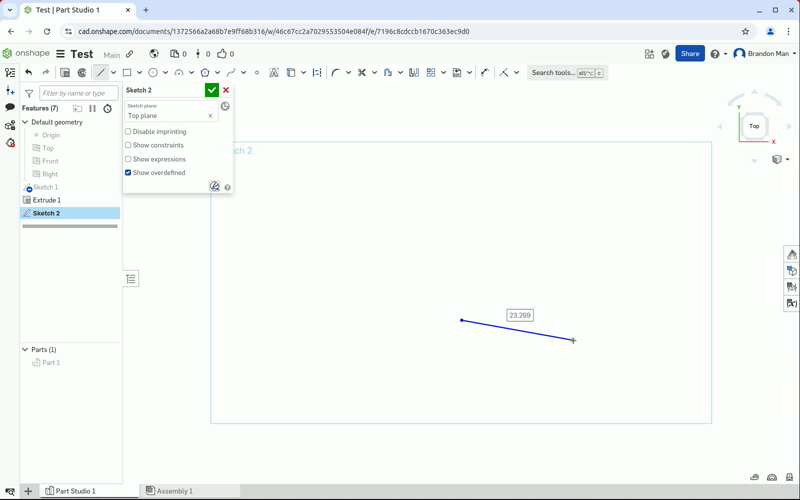
mouse_move(589, 340)
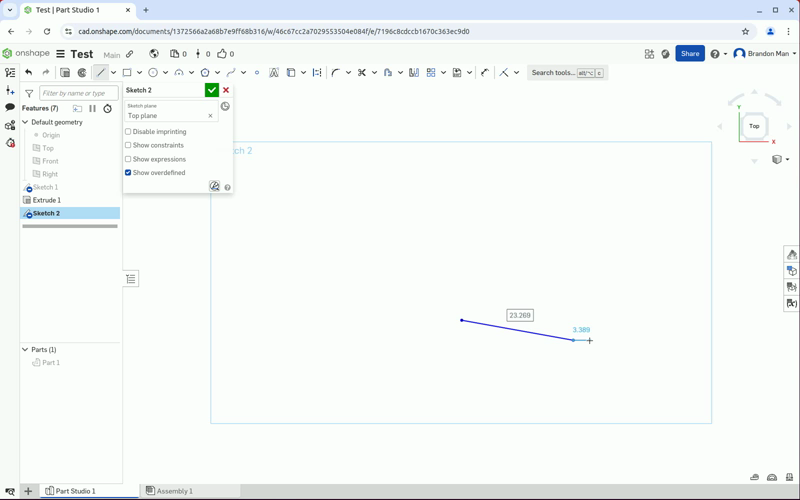
mouse_move(573, 320)
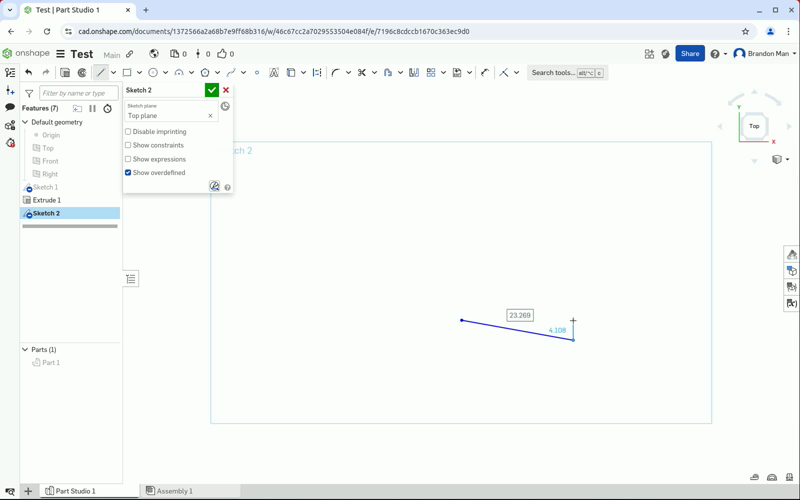
click(573, 320)
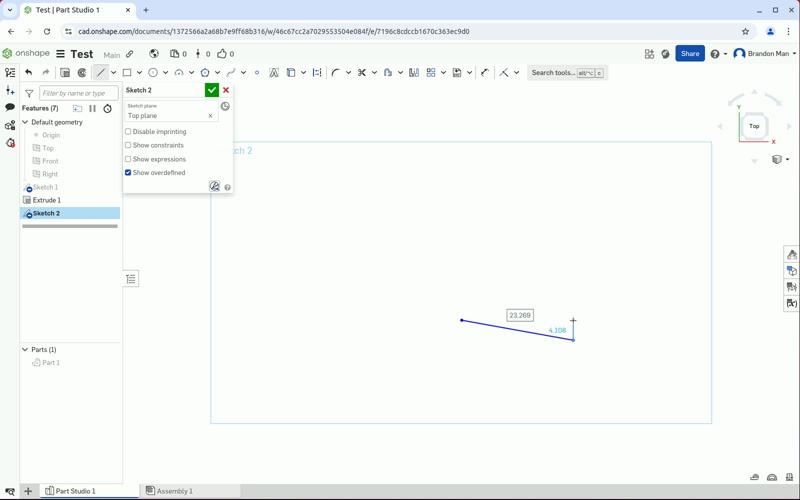
key_up(shift)
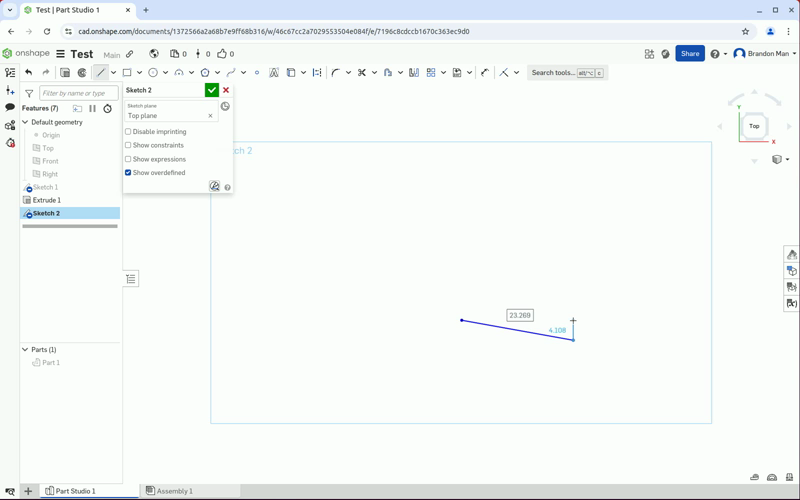
key_down(shift)
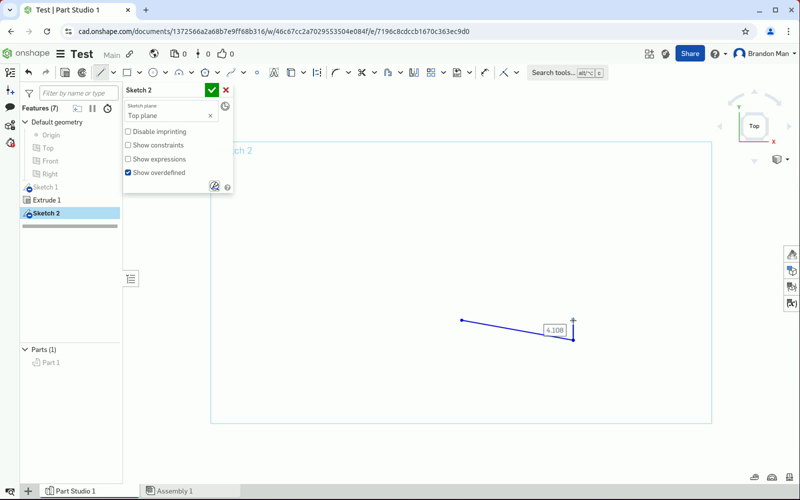
mouse_move(461, 320)
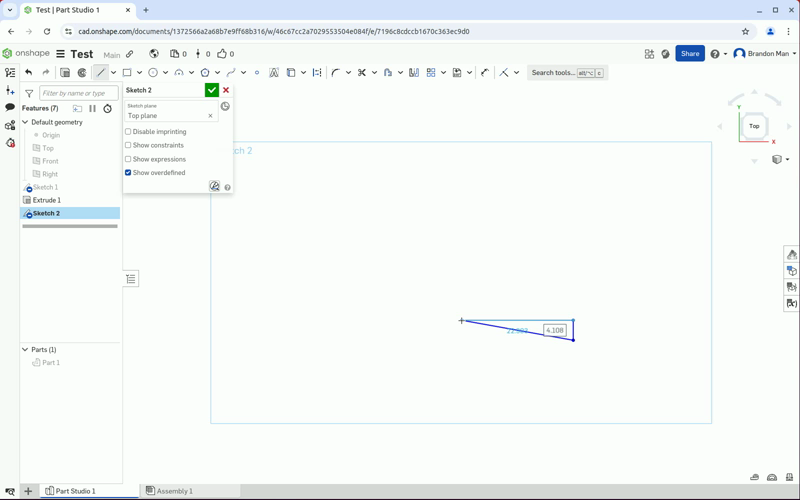
key_up(shift)
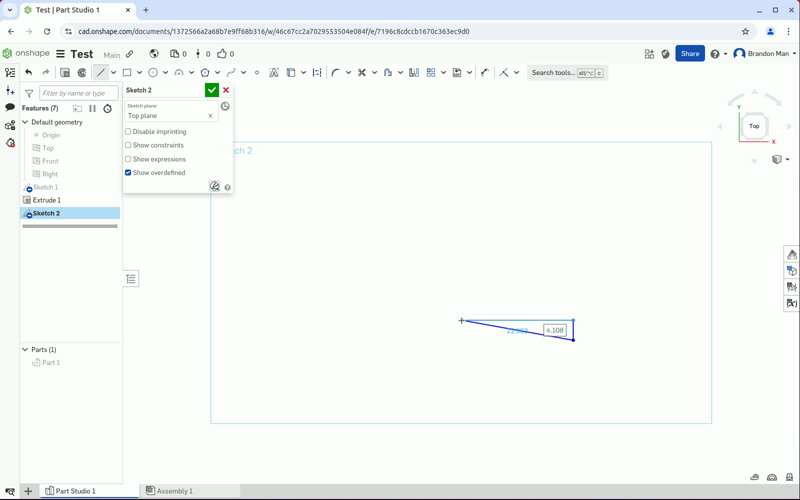
click(461, 320)
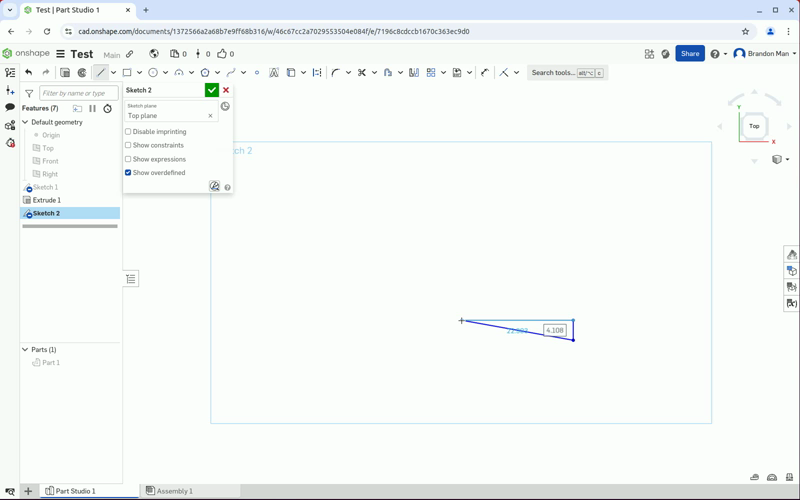
key(esc)
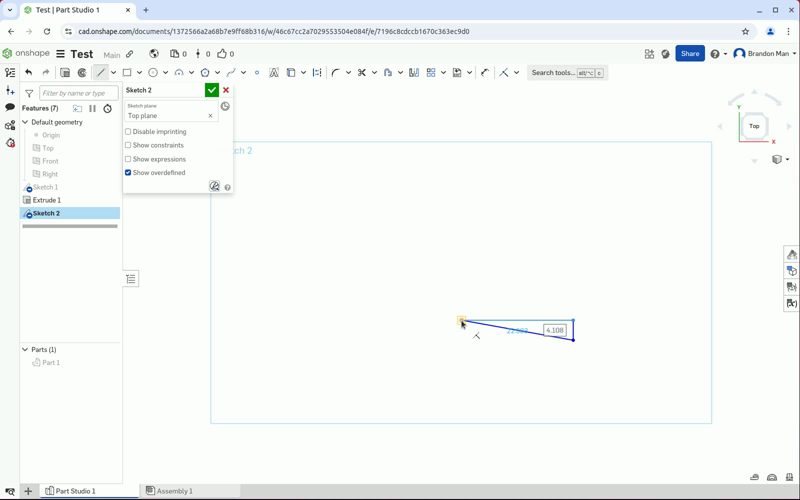
mouse_move(554, 332)
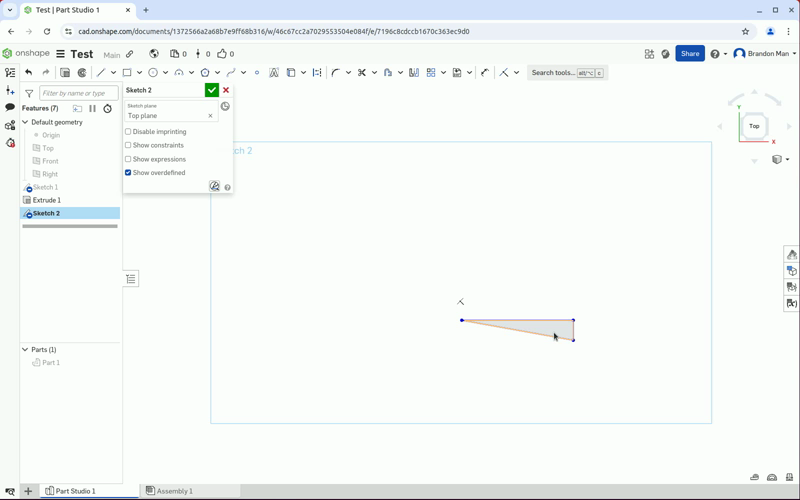
scroll(6)
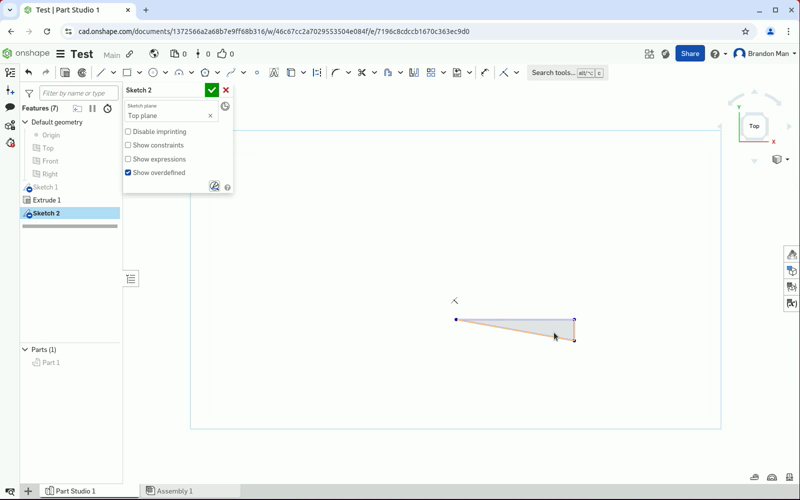
scroll(6)
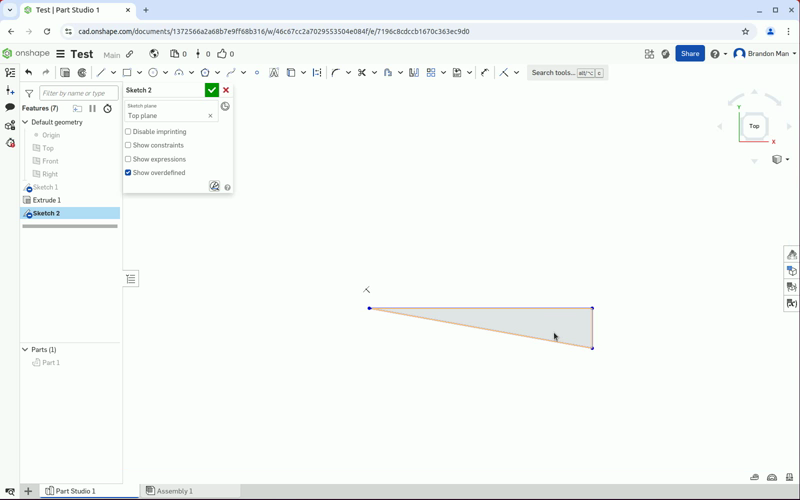
scroll(6)
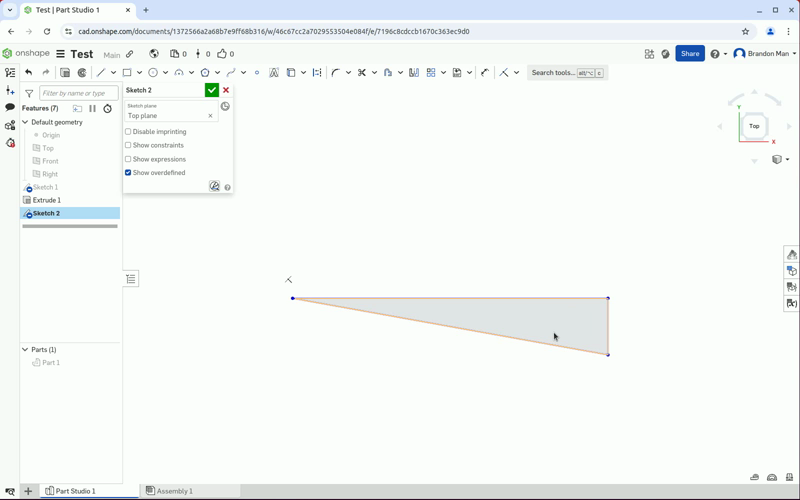
scroll(6)
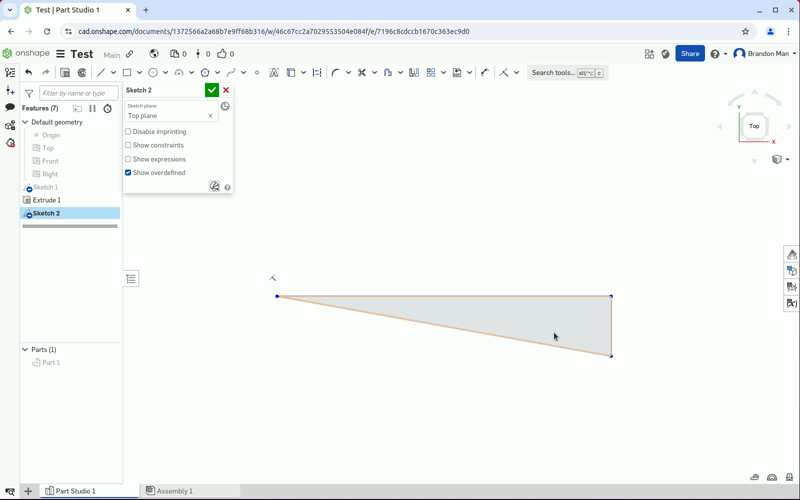
scroll(6)
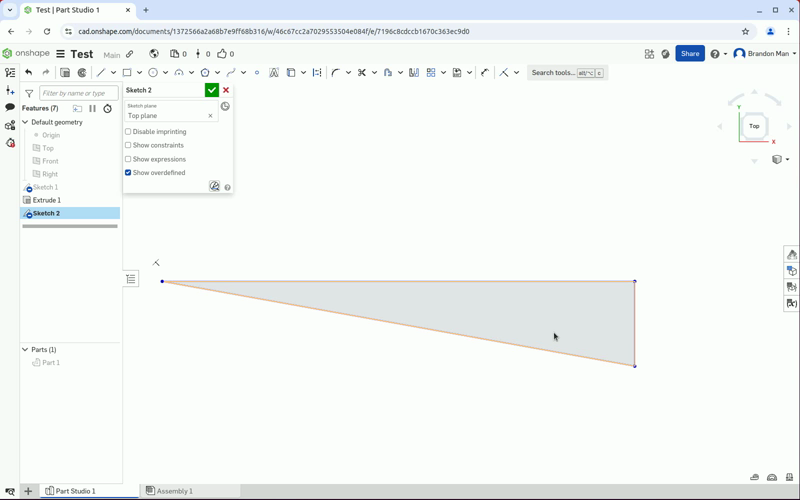
scroll(6)
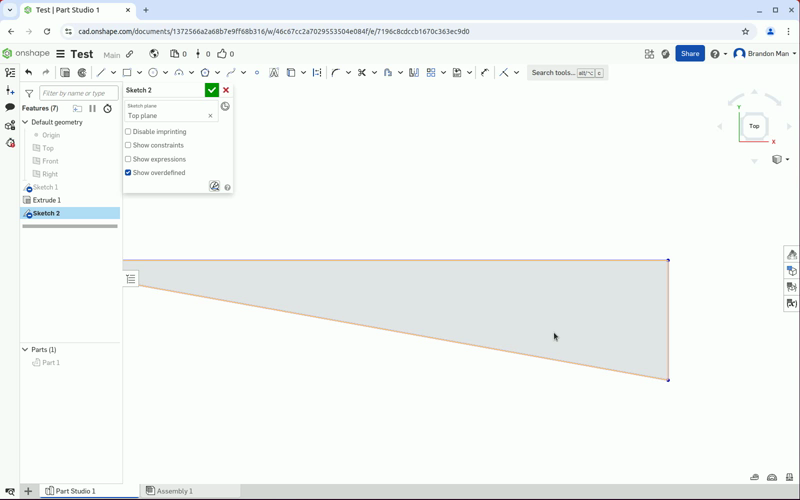
scroll(6)
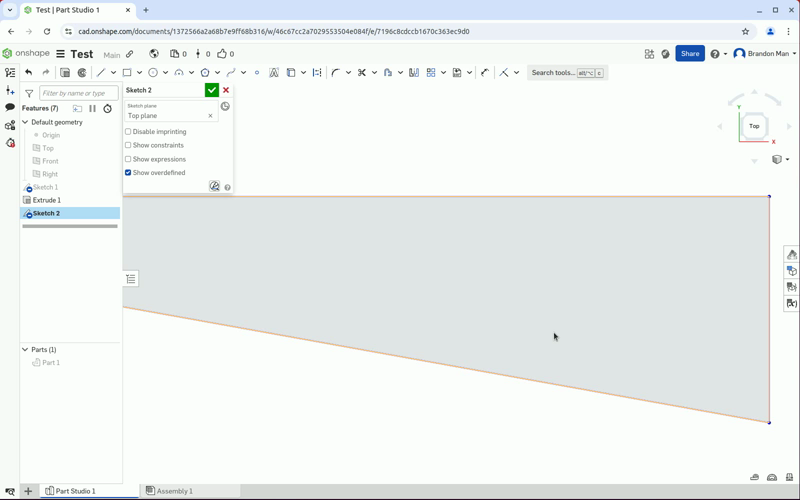
click(554, 332)
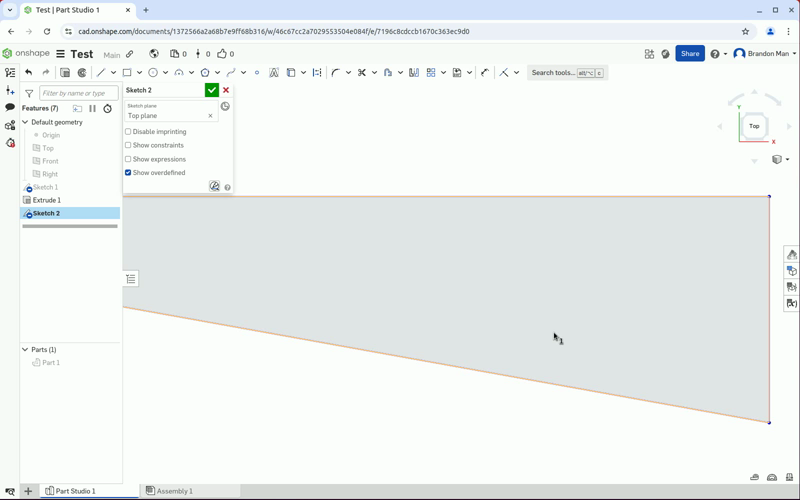
scroll(-6)
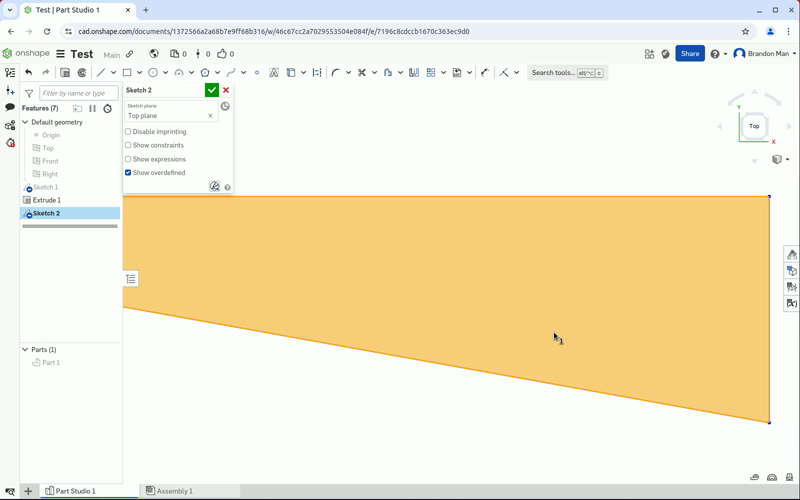
scroll(-6)
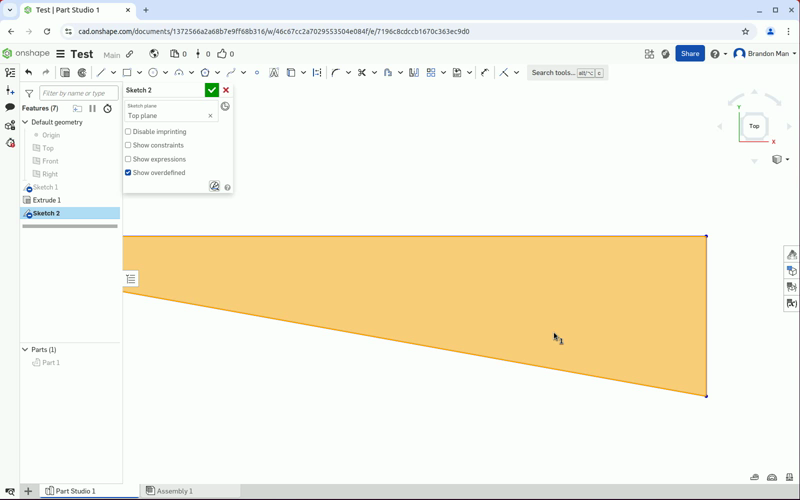
scroll(-6)
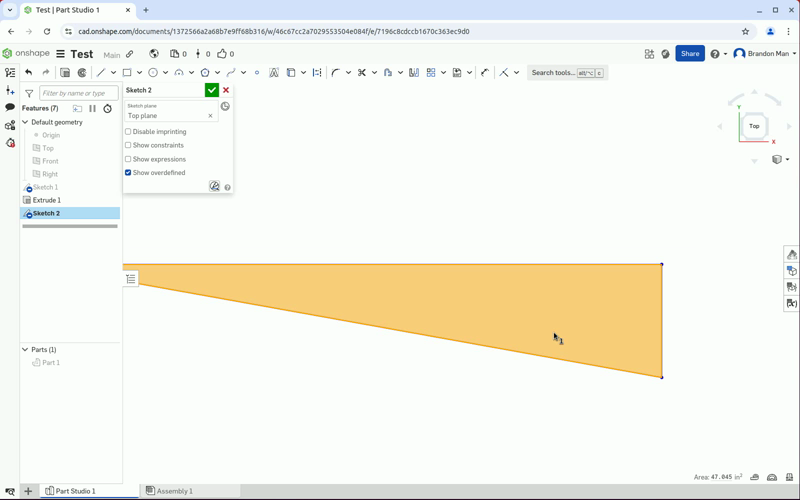
scroll(-6)
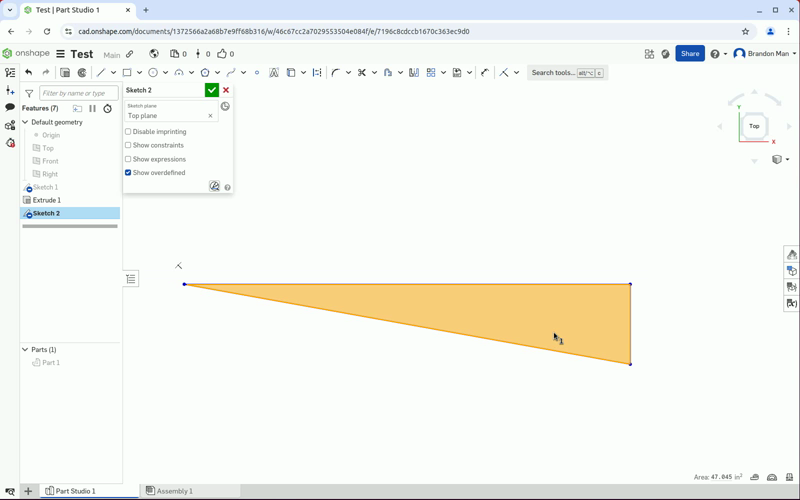
scroll(-6)
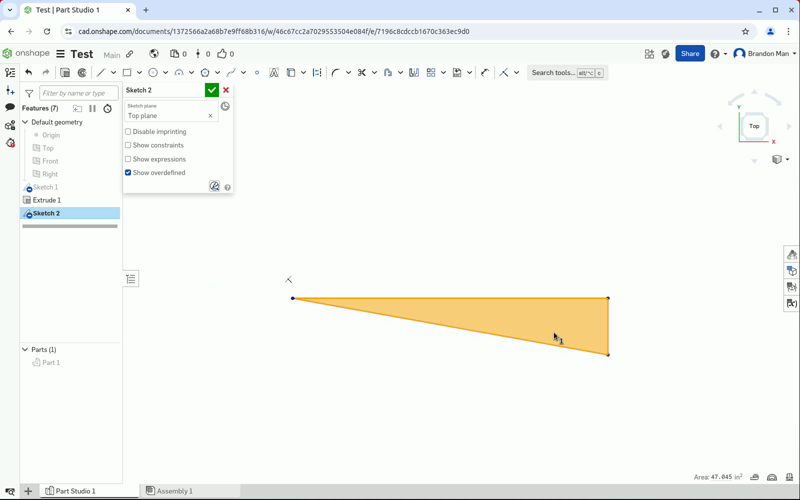
scroll(-6)
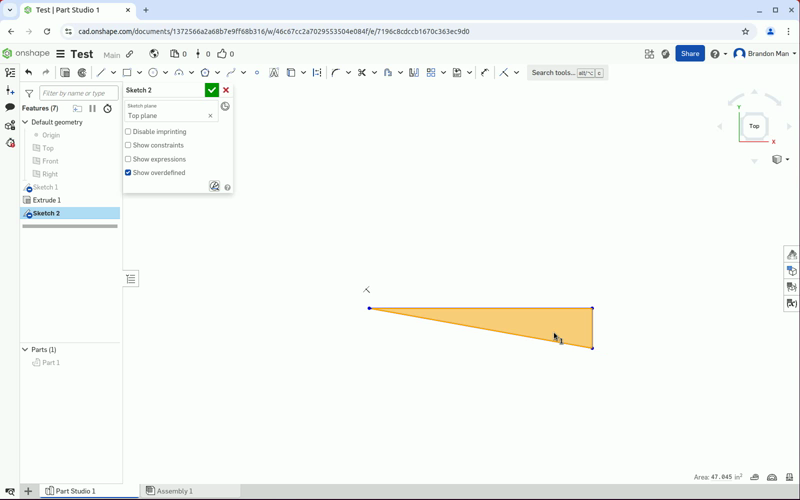
scroll(-6)
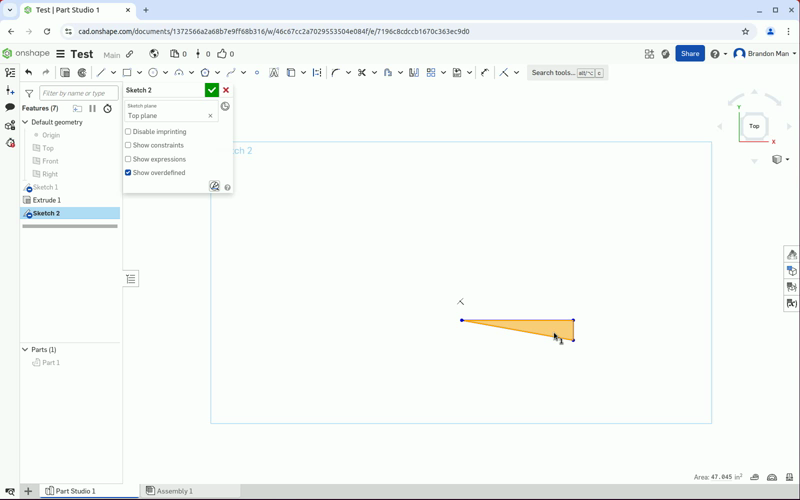
mouse_move(73, 352)
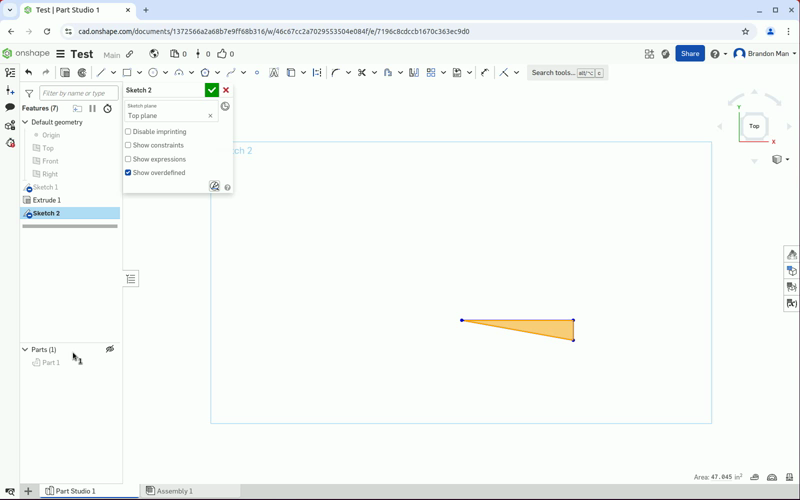
key(shift+y)
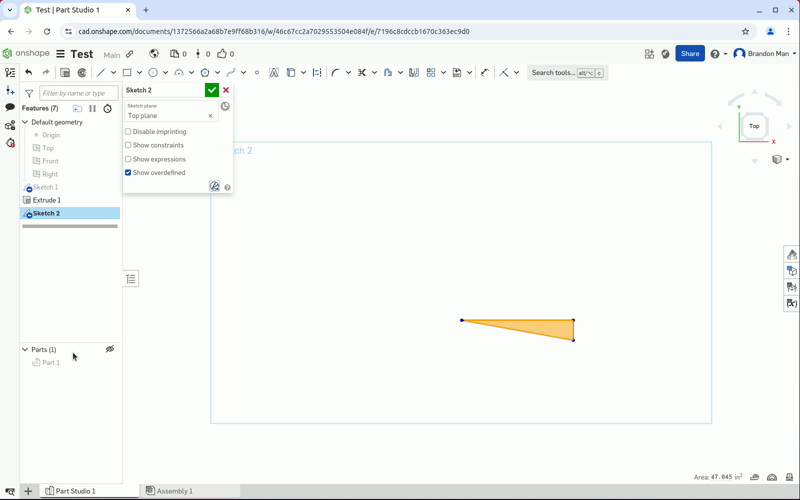
key(shift+e)
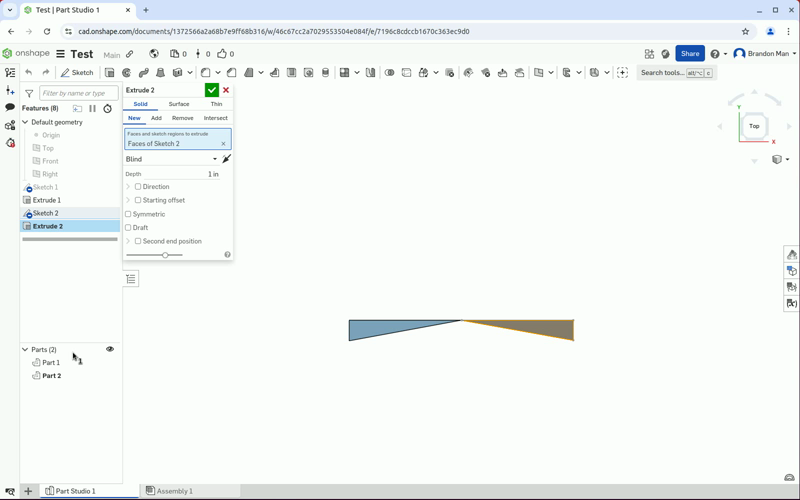
mouse_move(143, 106)
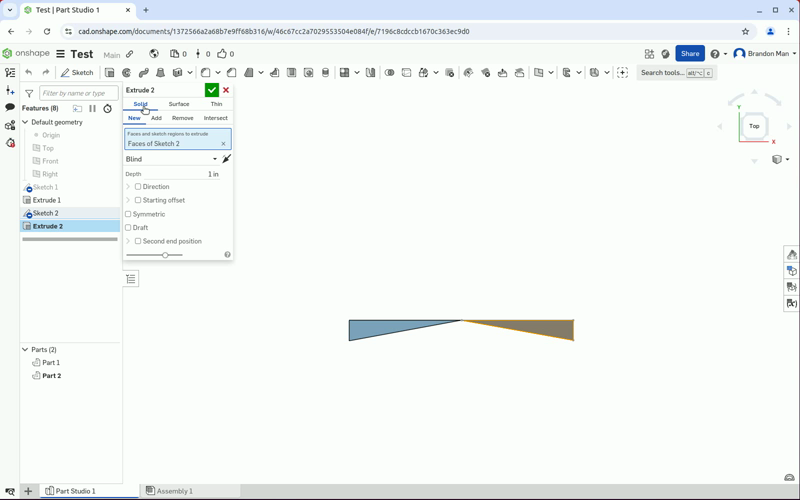
click(143, 106)
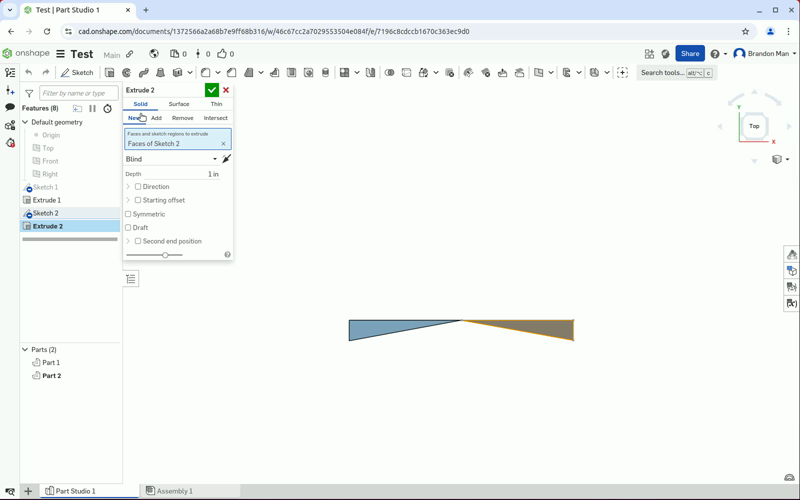
mouse_move(137, 120)
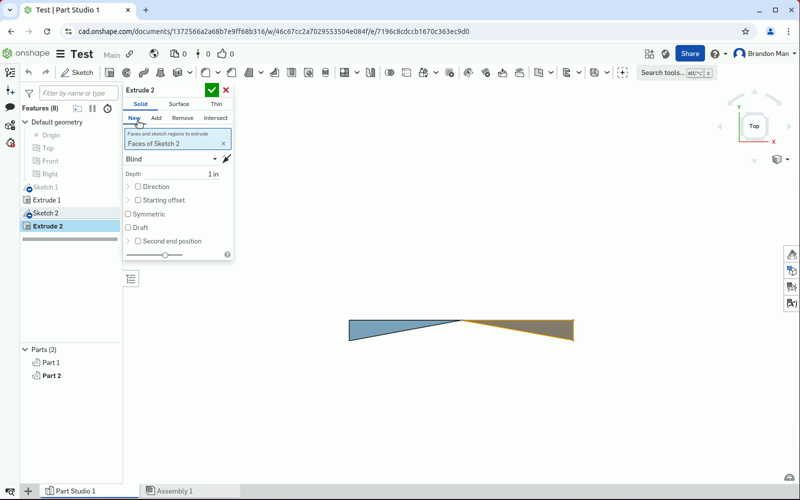
click(137, 120)
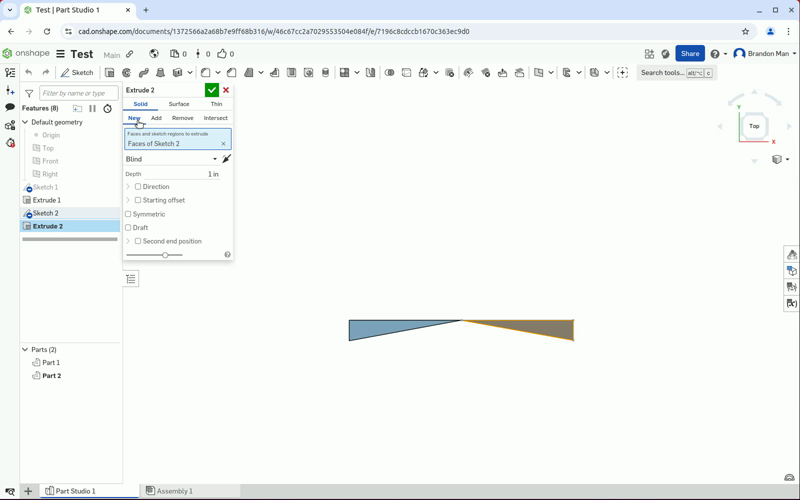
key(tab, 4)
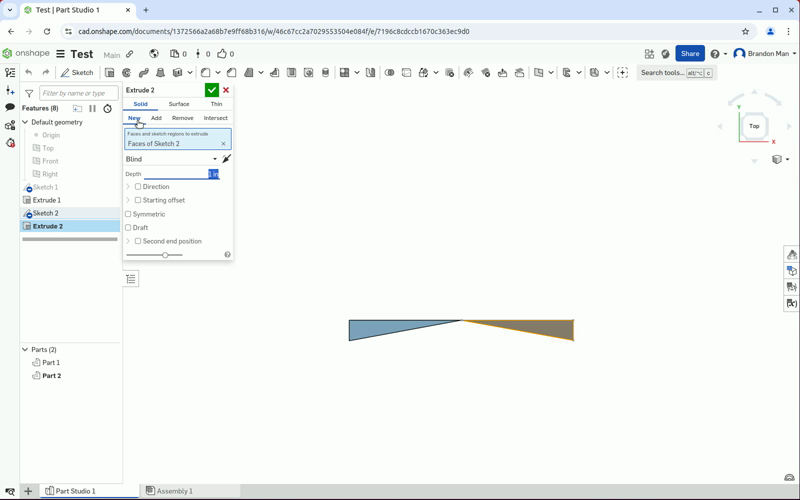
text(1.926)
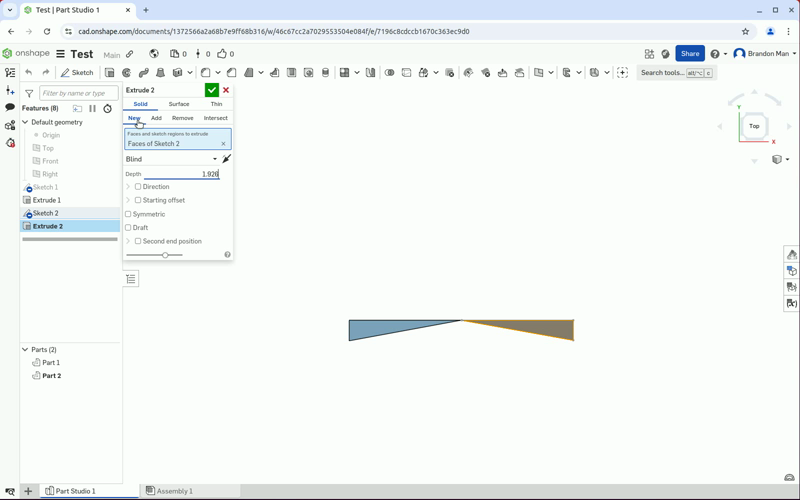
key(enter)
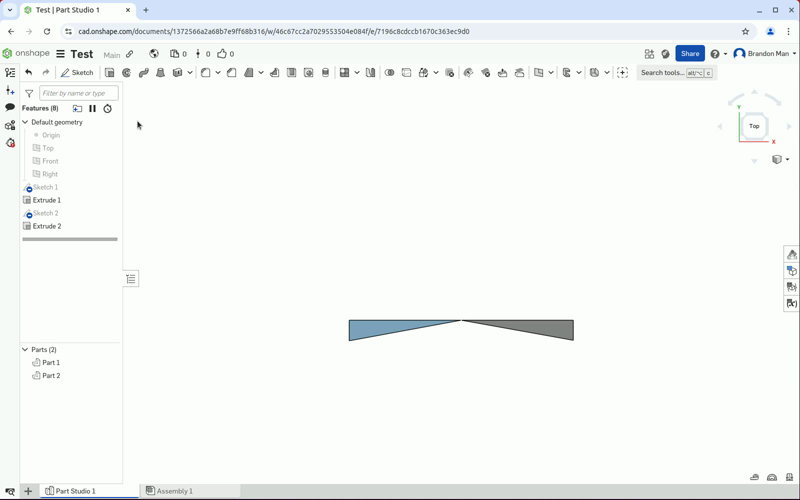
key(shift+h)
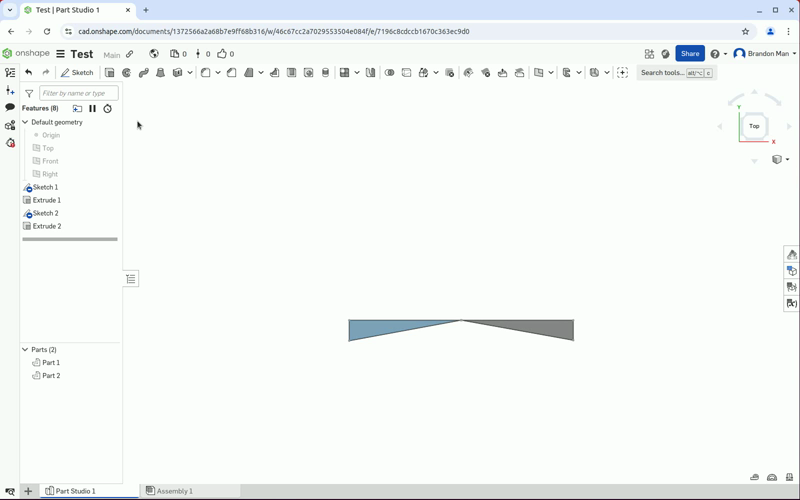
key(shift+h)
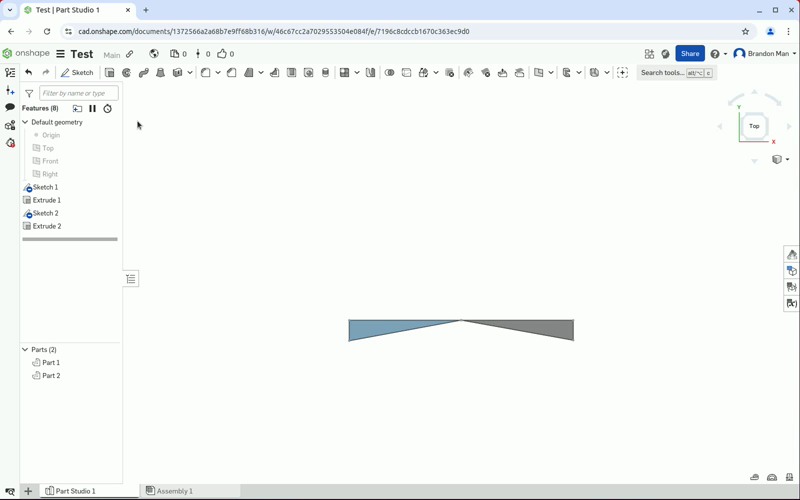
key(shift+7)
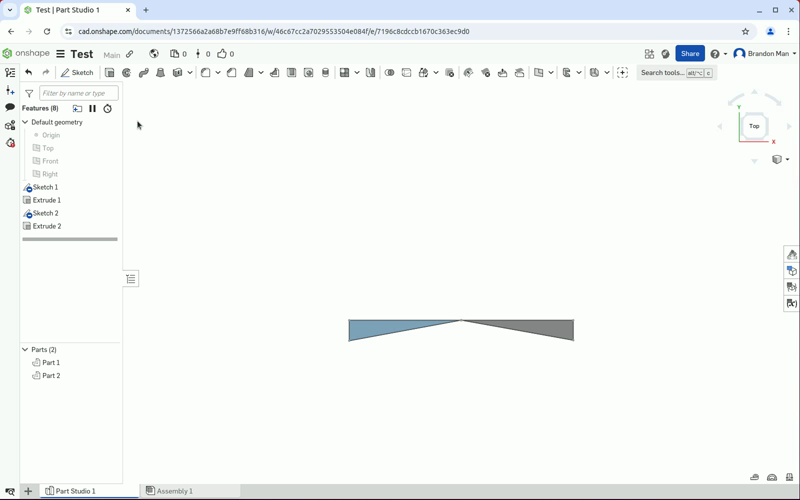
key(up, 3)
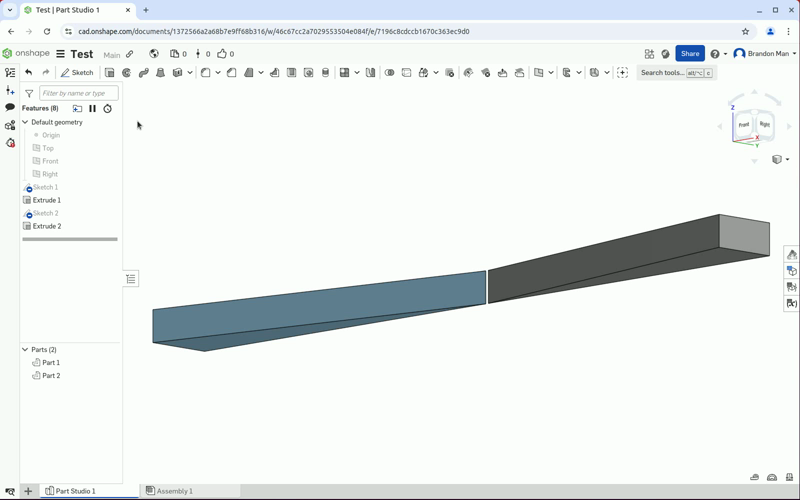
key(left, 3)
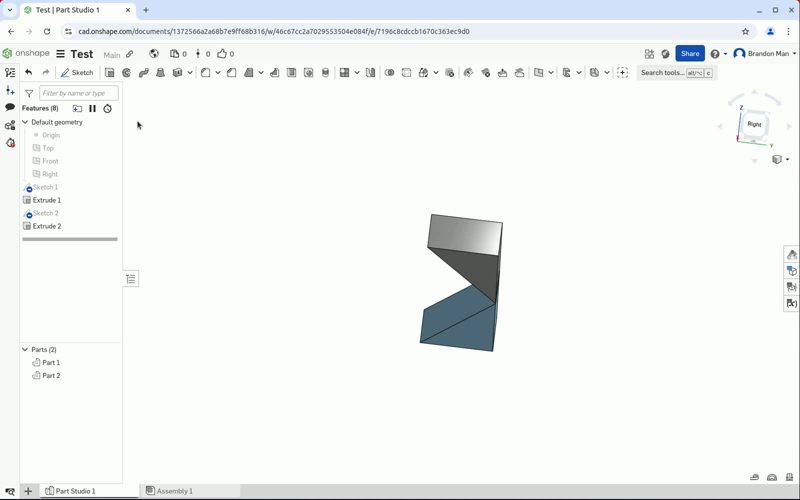
key(right, 3)
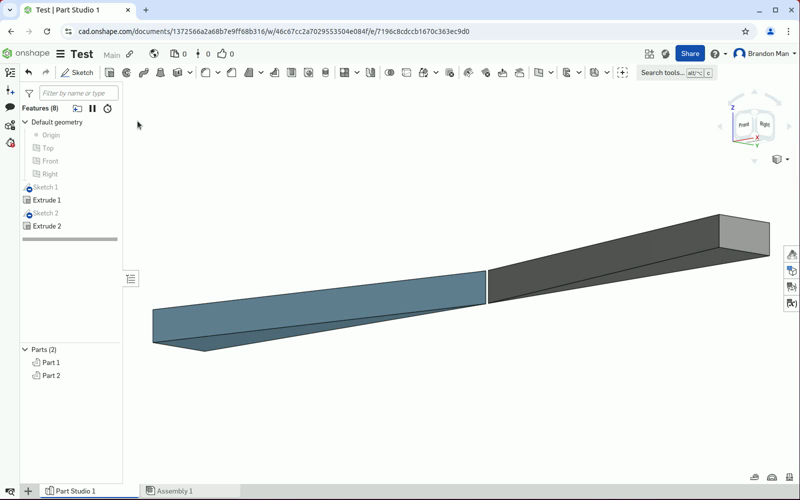
key(down, 3)
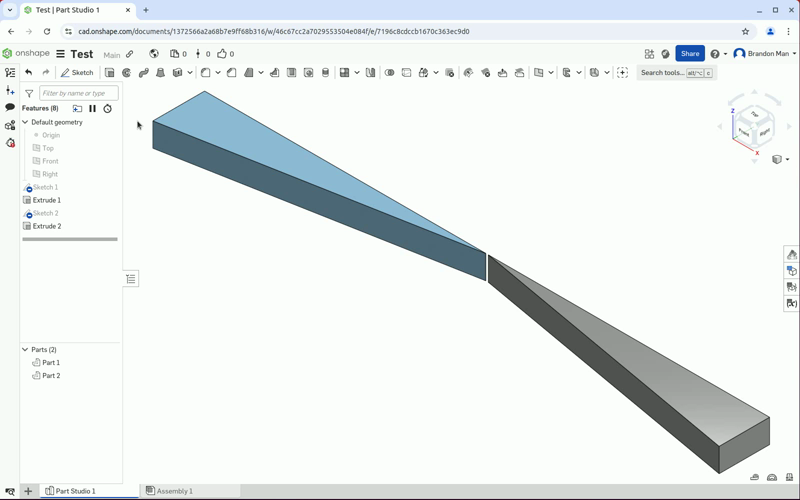
mouse_move(73, 189)
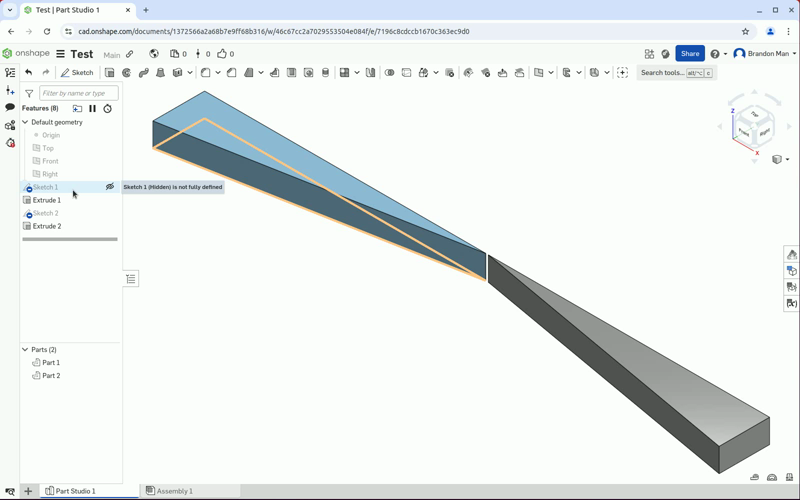
click(73, 189)